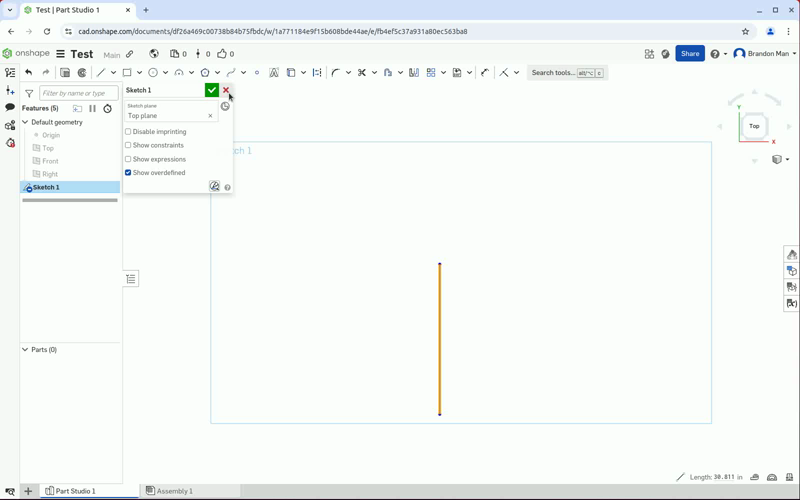
key(shift+h)
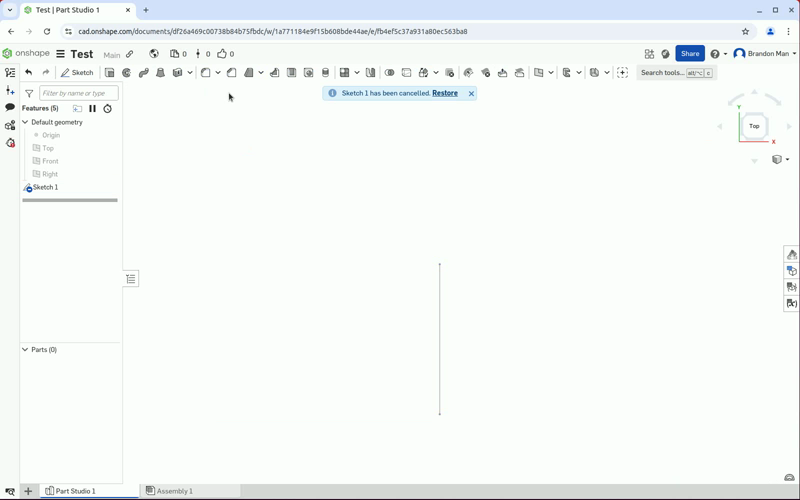
key(shift+s)
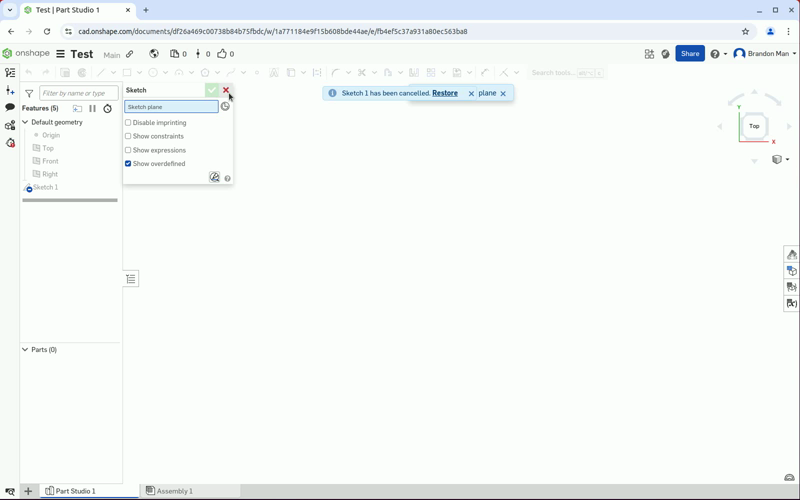
mouse_move(73, 150)
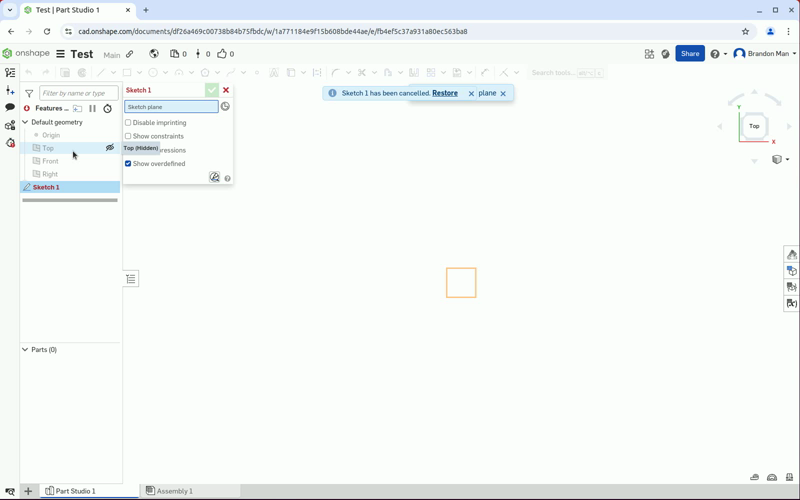
click(73, 150)
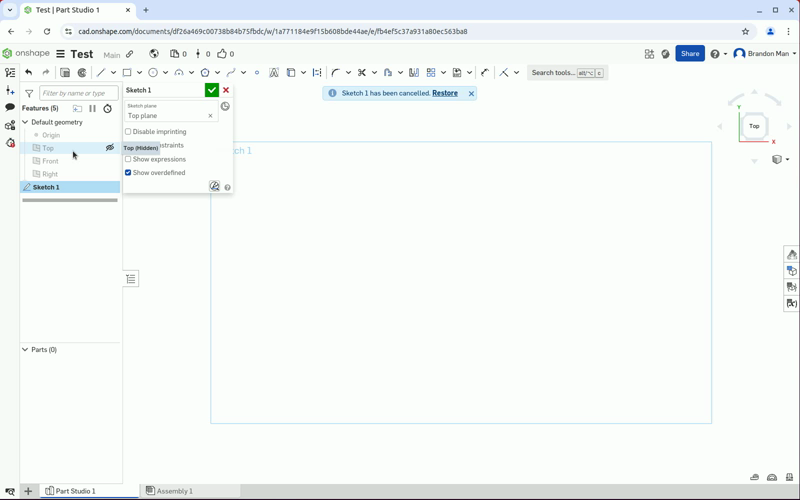
mouse_move(73, 352)
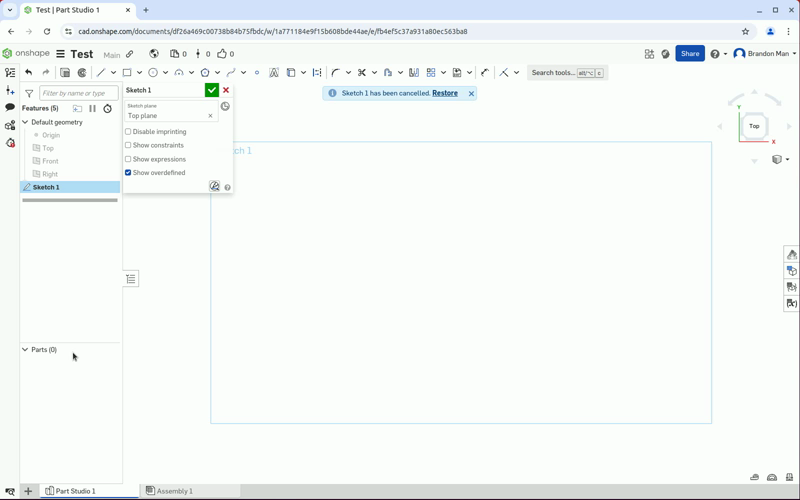
key(y)
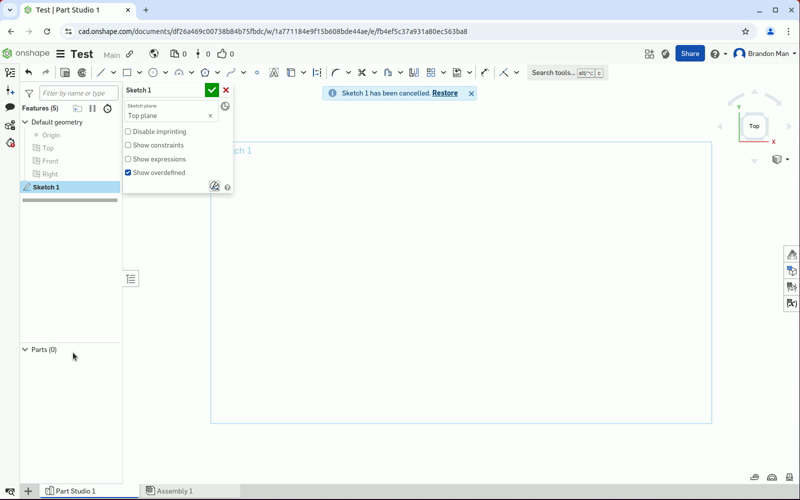
key(l)
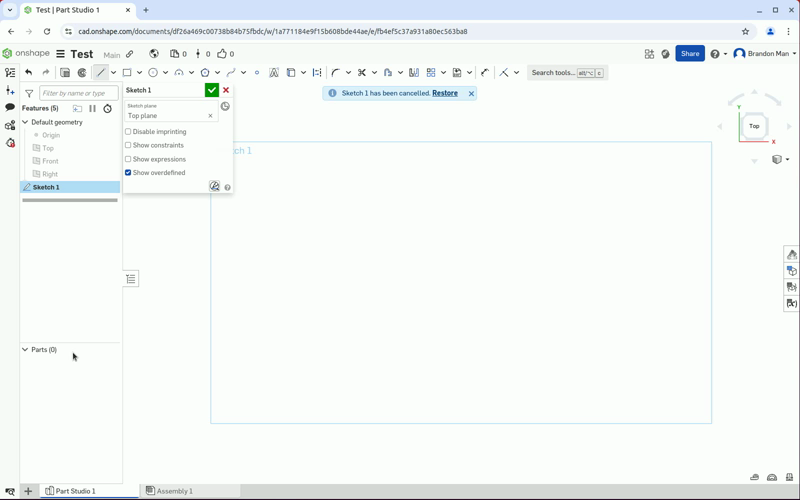
key_down(shift)
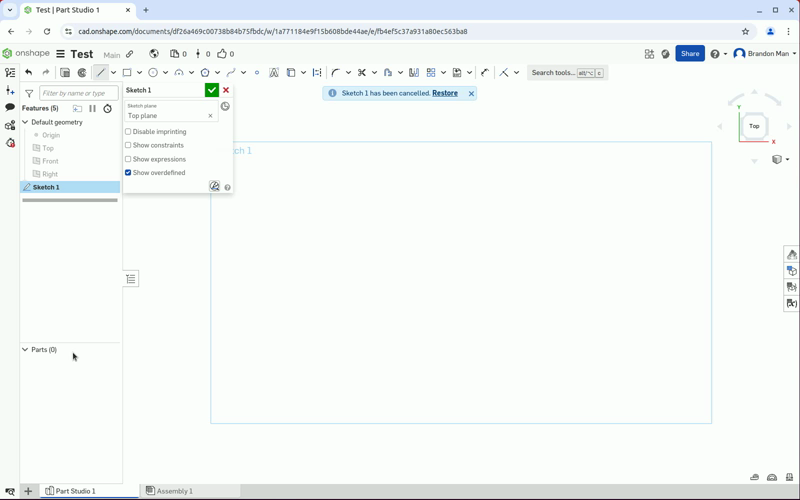
mouse_move(348, 395)
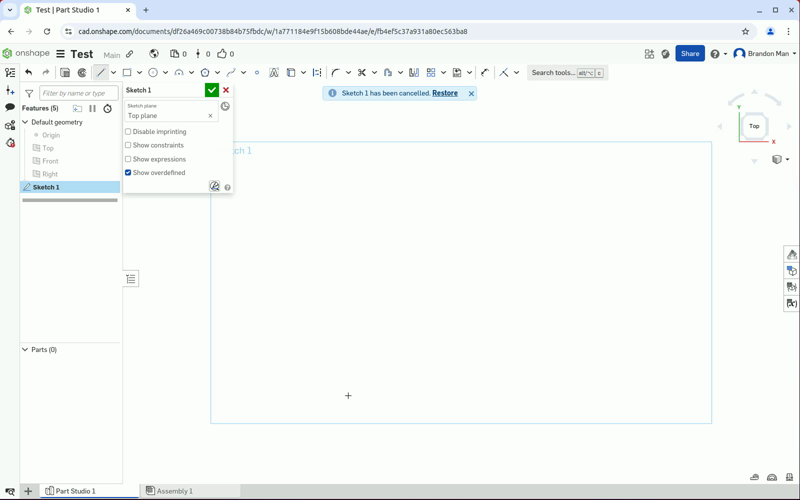
click(348, 395)
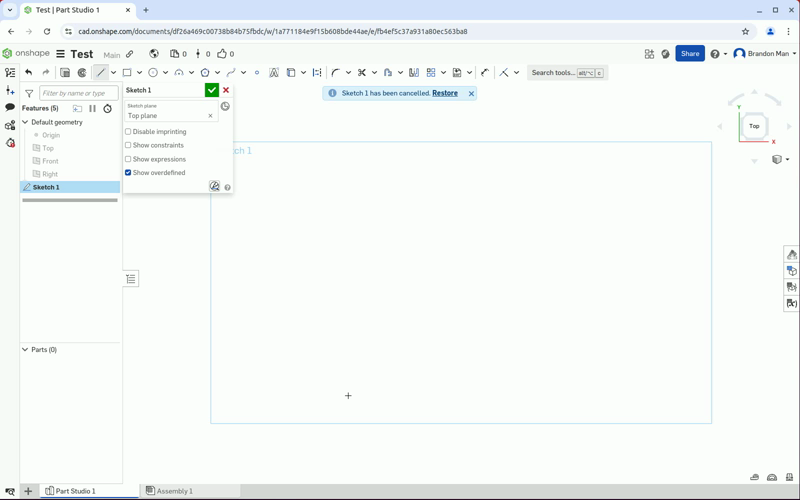
key_up(shift)
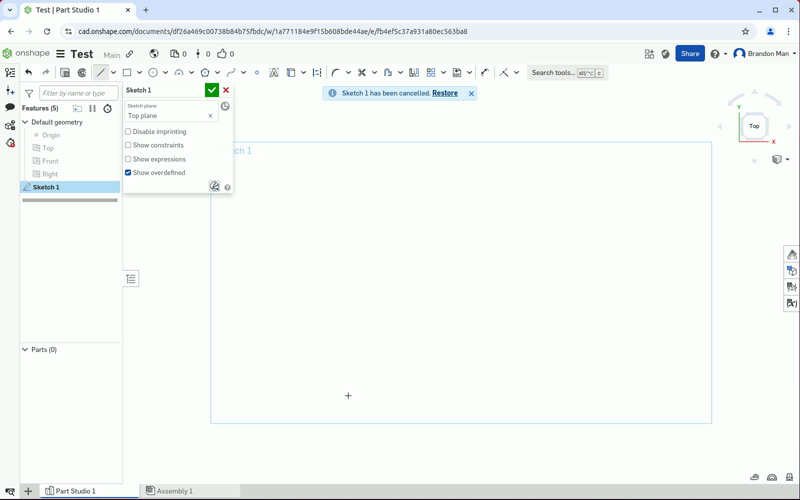
key_down(shift)
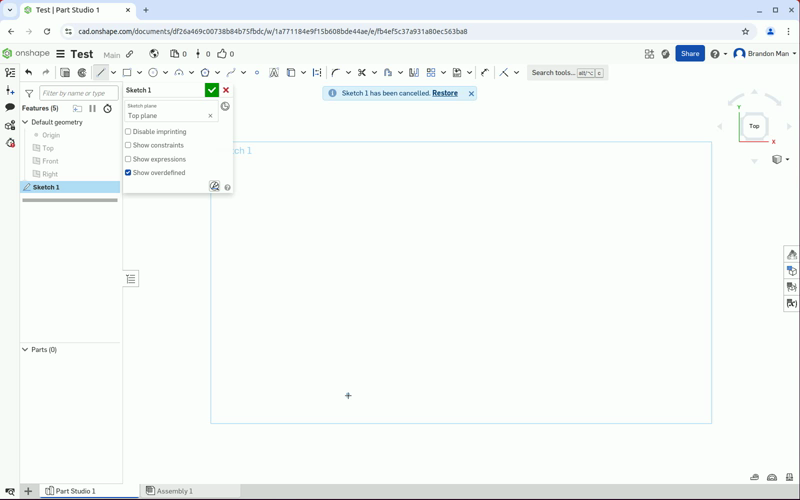
mouse_move(572, 395)
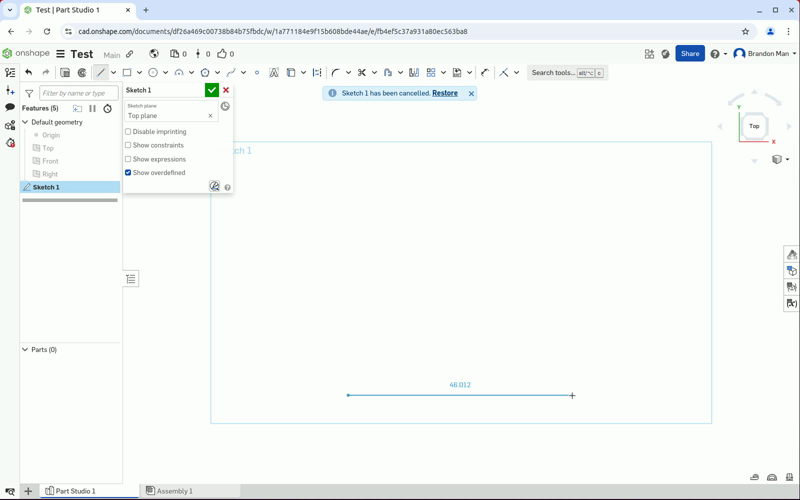
click(572, 395)
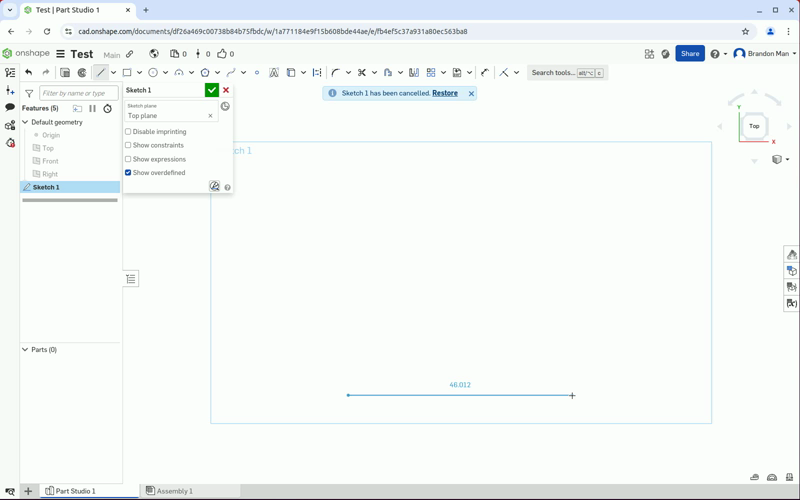
key_up(shift)
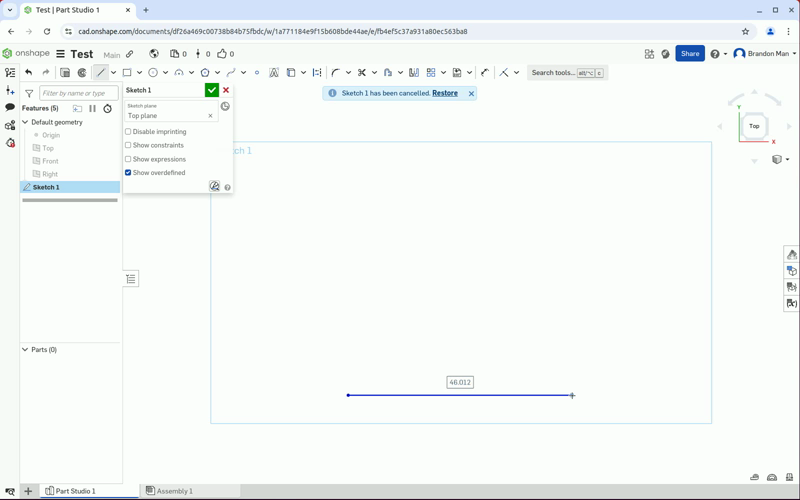
key_down(shift)
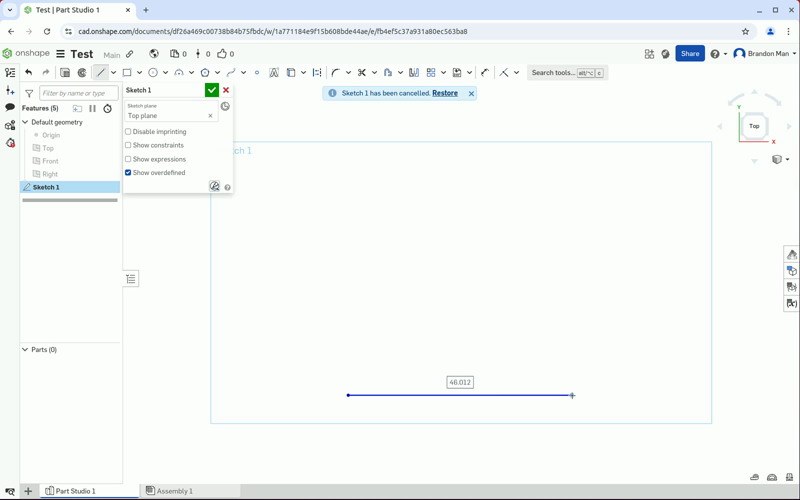
mouse_move(572, 171)
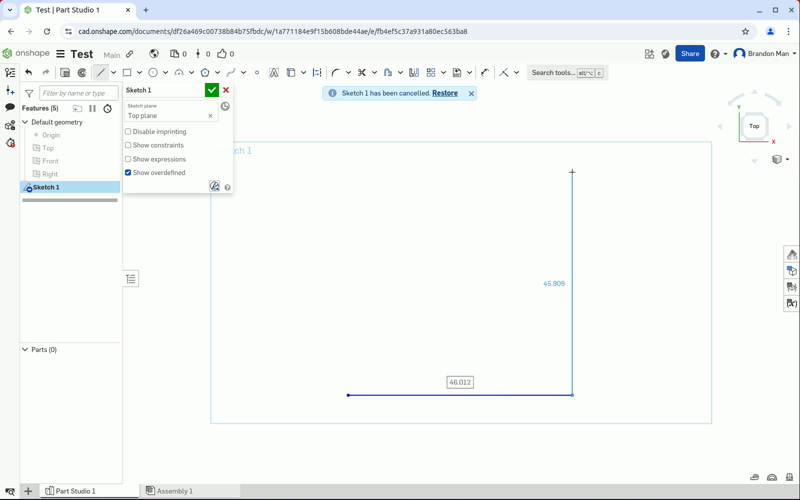
click(572, 171)
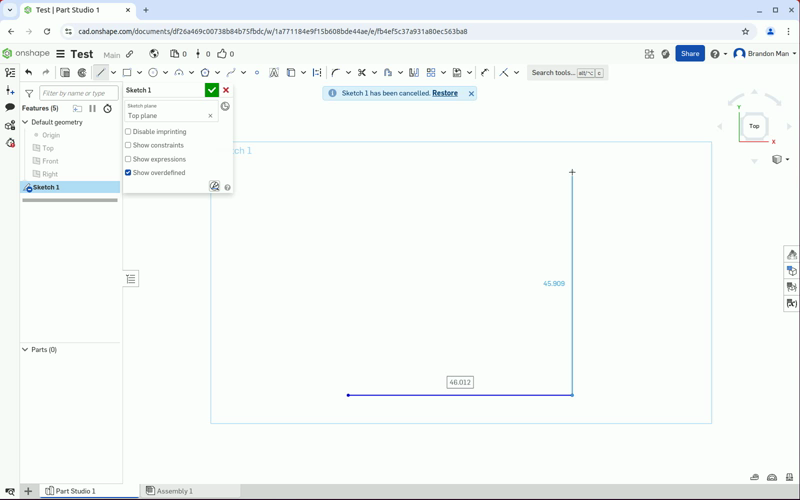
key_up(shift)
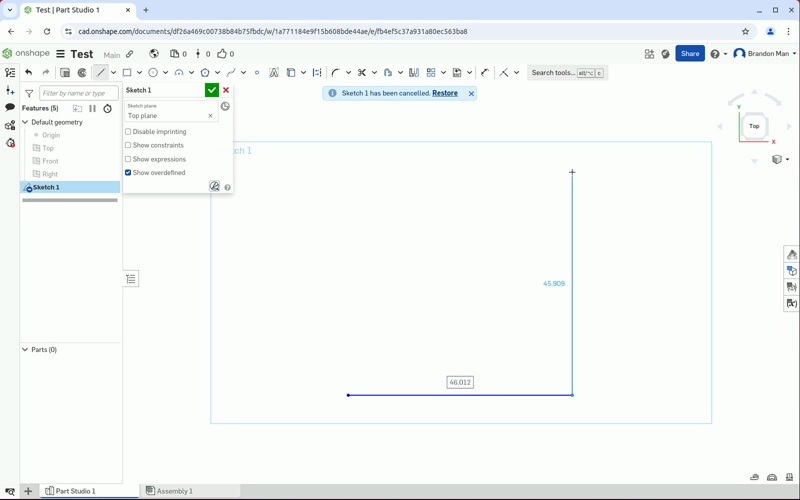
key_down(shift)
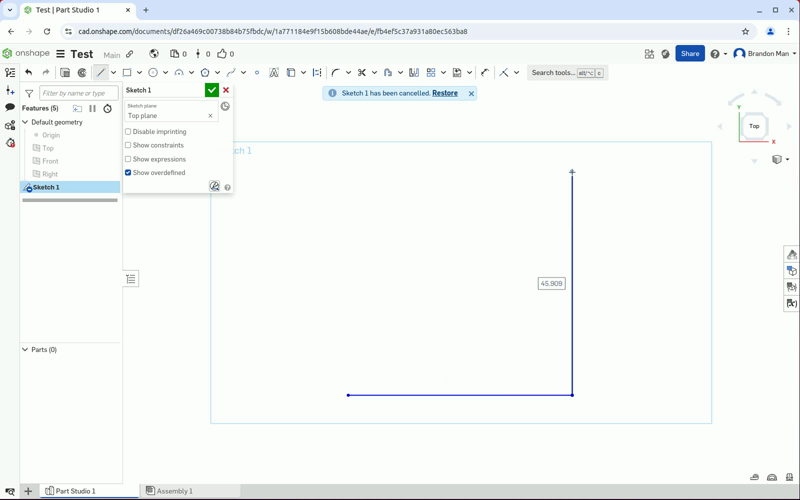
mouse_move(348, 171)
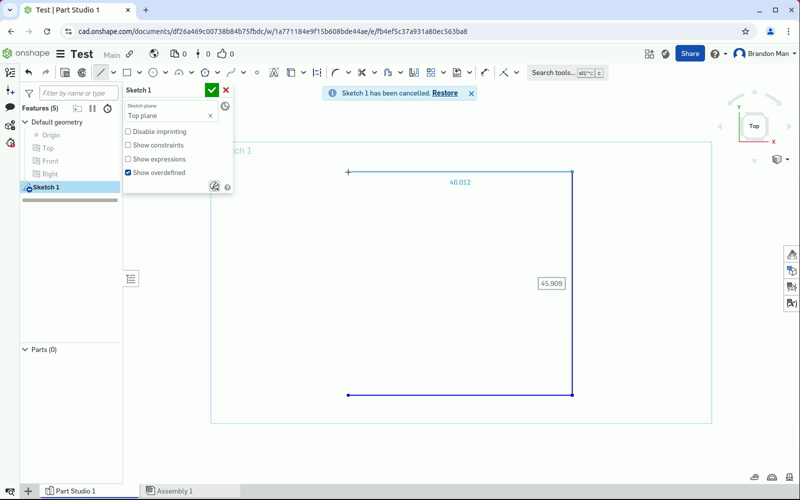
click(348, 171)
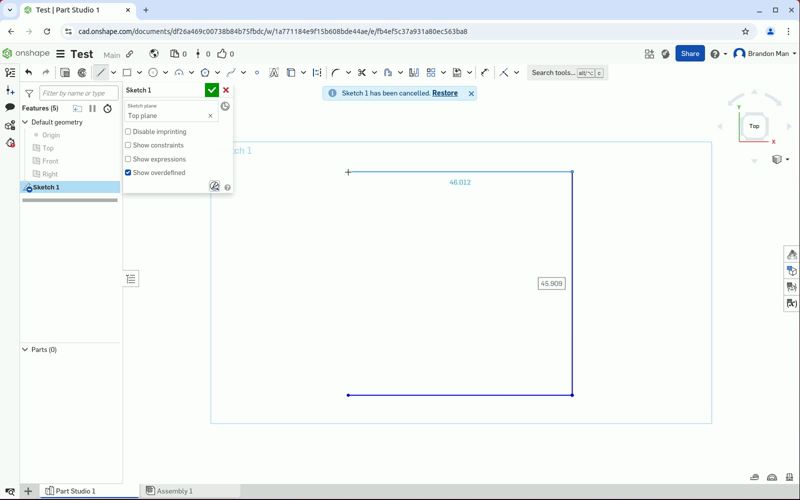
key_up(shift)
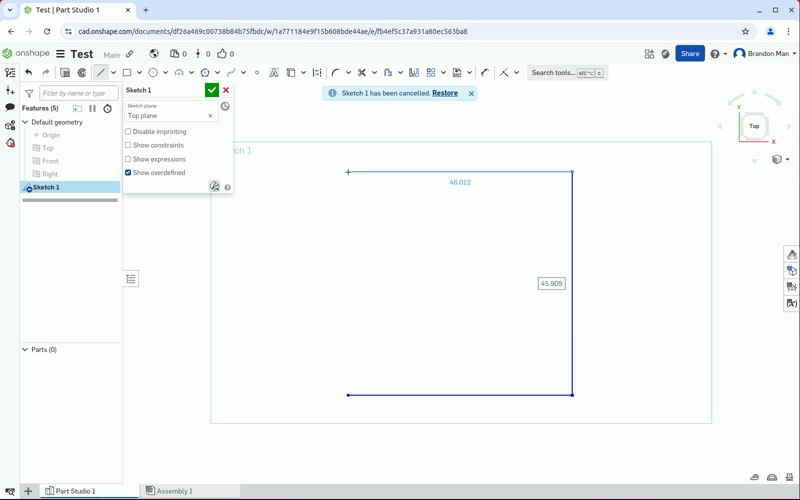
key_down(shift)
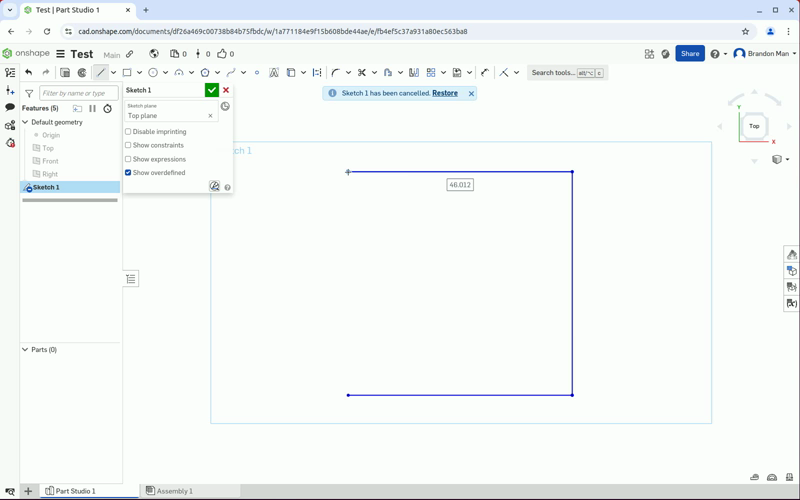
mouse_move(348, 395)
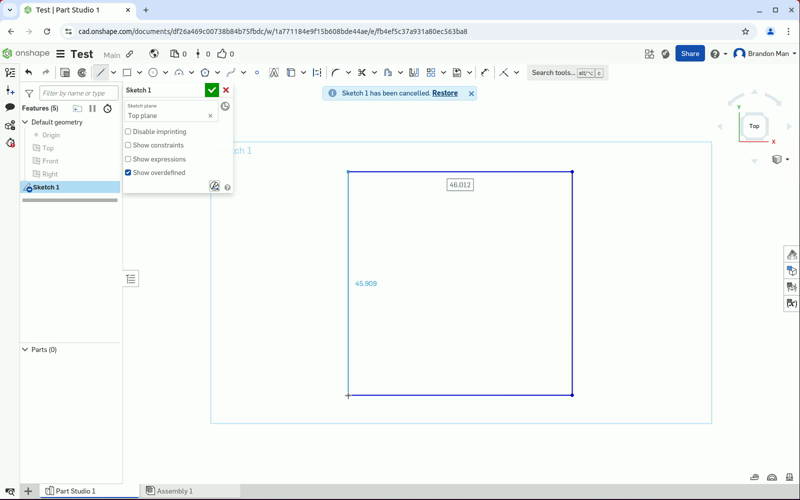
key_up(shift)
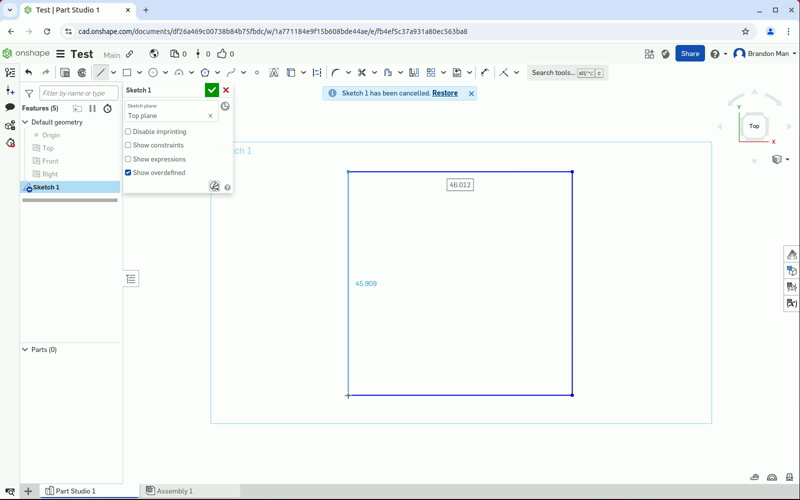
click(348, 395)
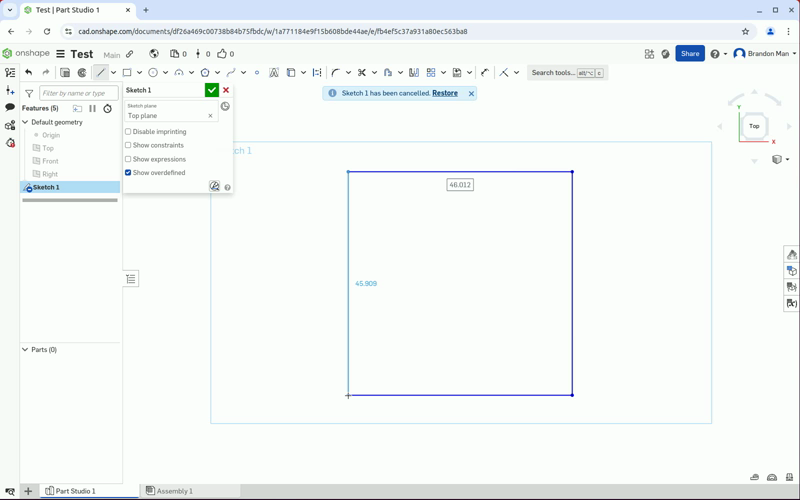
key(esc)
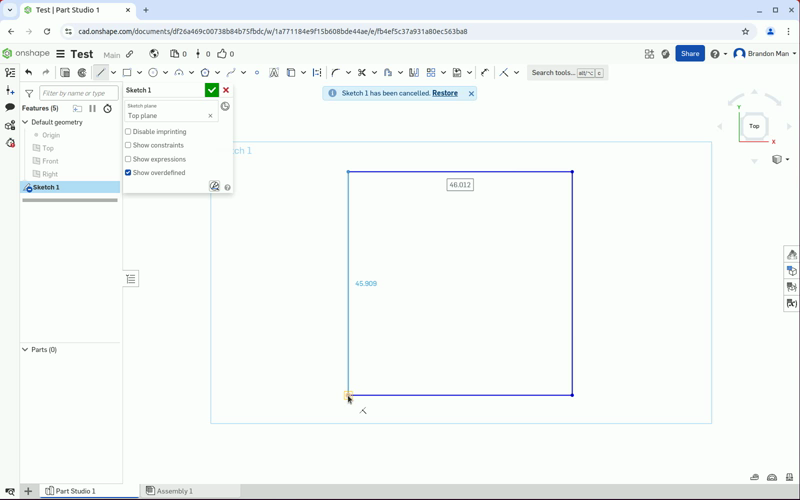
mouse_move(529, 282)
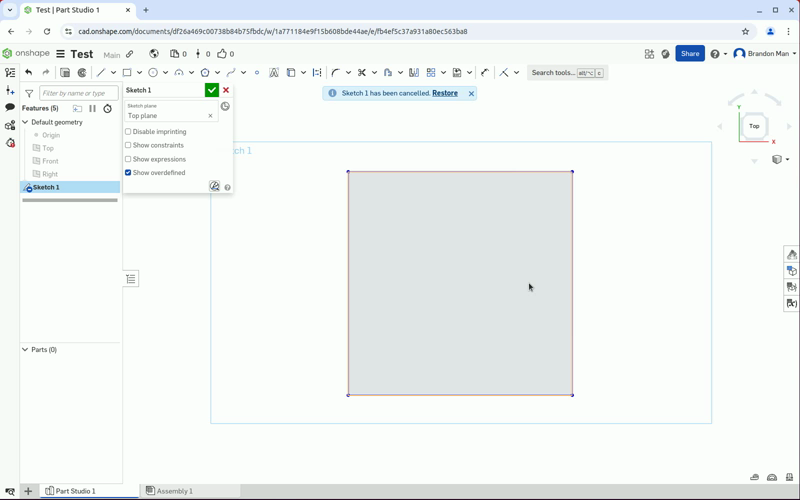
click(529, 282)
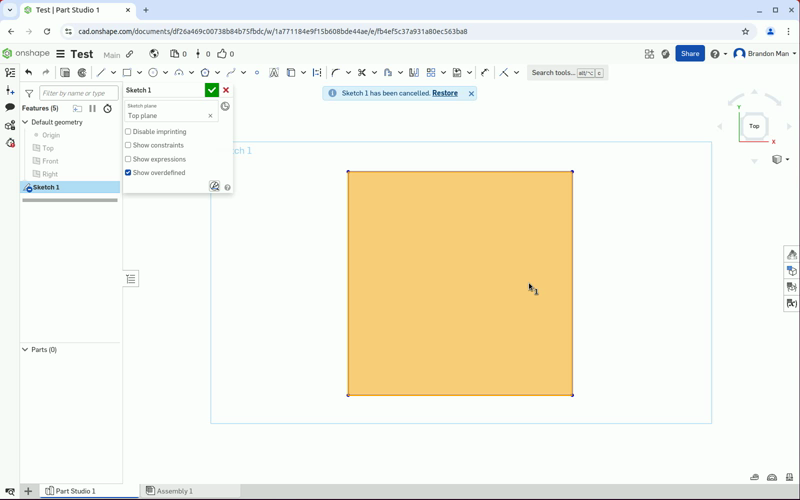
mouse_move(73, 352)
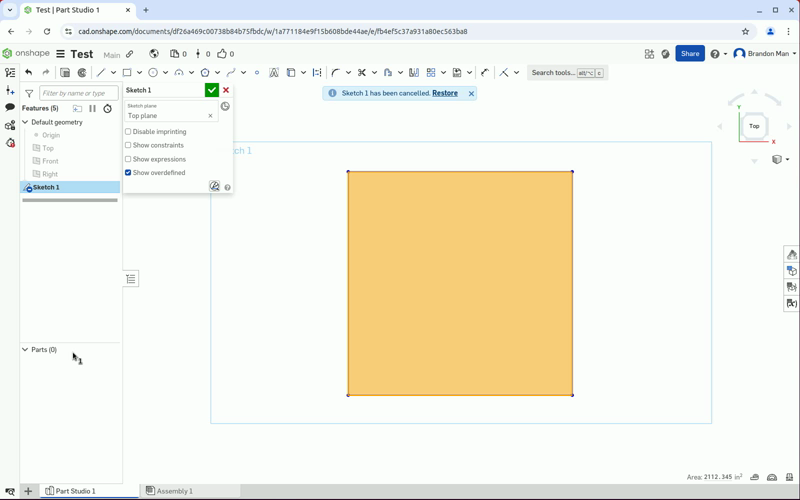
key(shift+y)
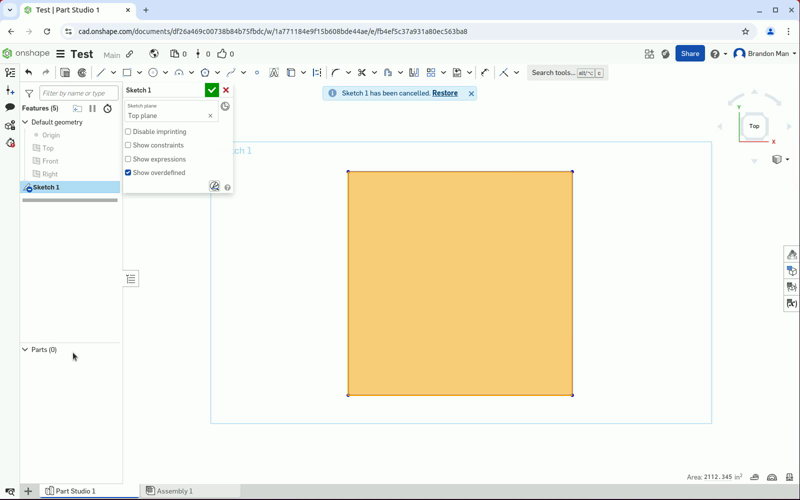
key(shift+e)
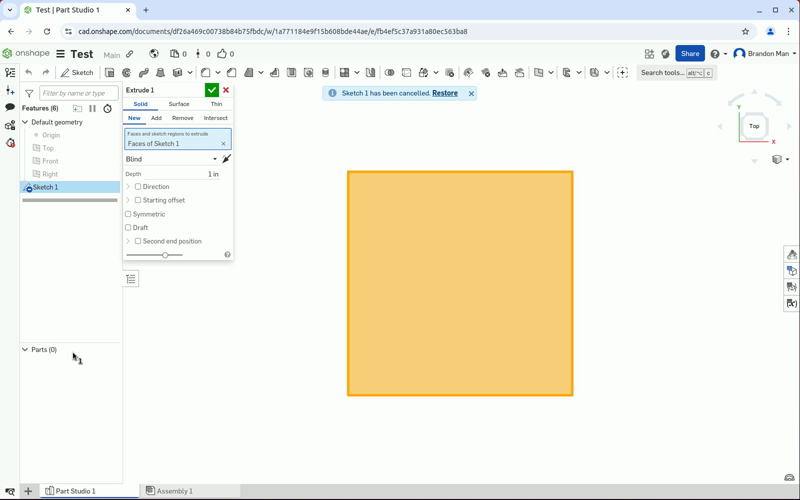
mouse_move(143, 106)
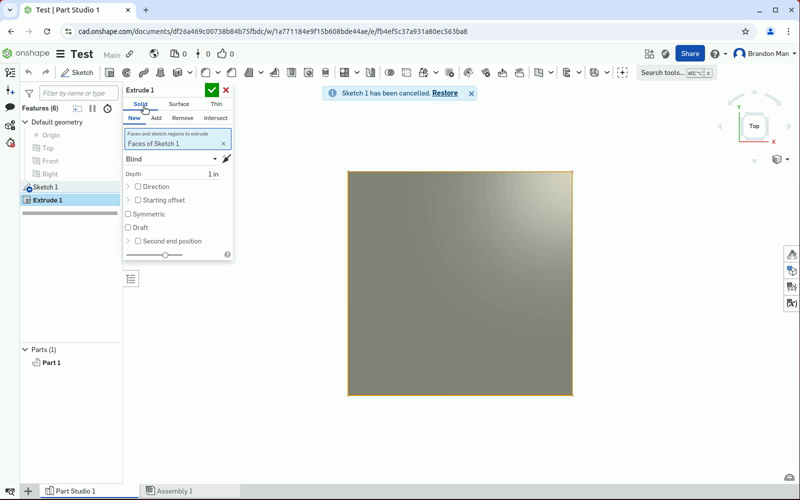
click(143, 106)
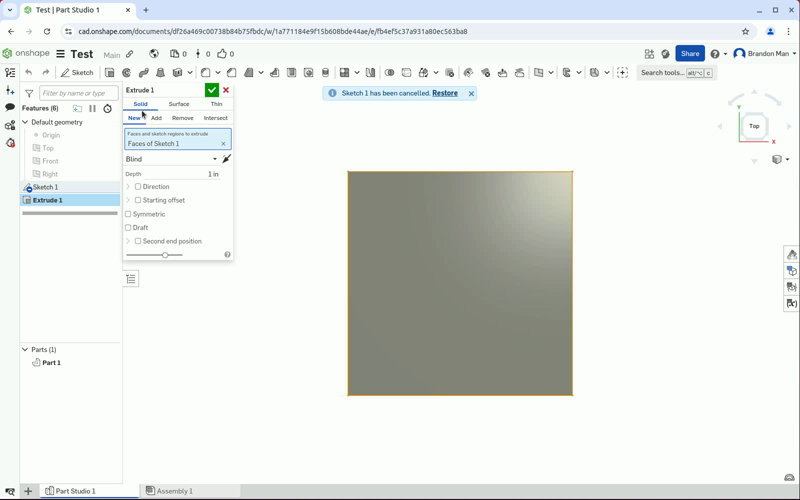
mouse_move(137, 120)
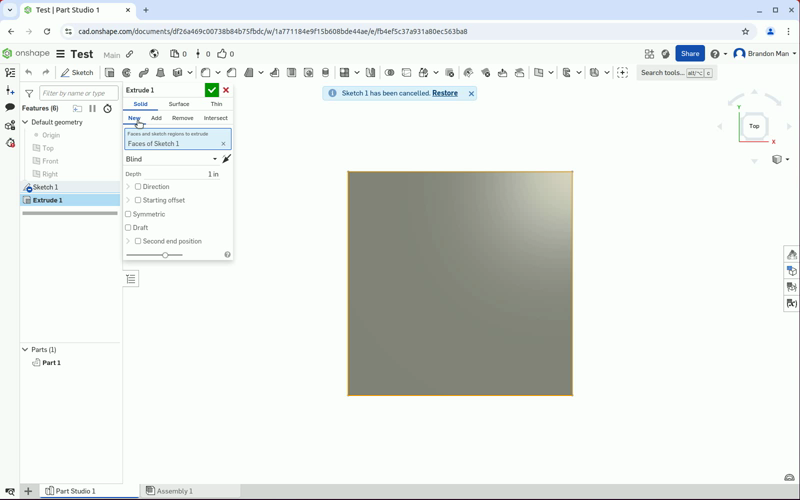
click(137, 120)
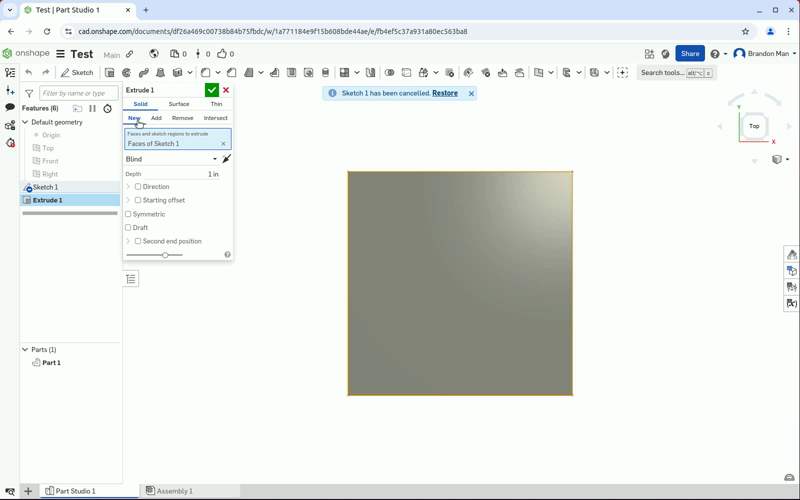
key(tab, 4)
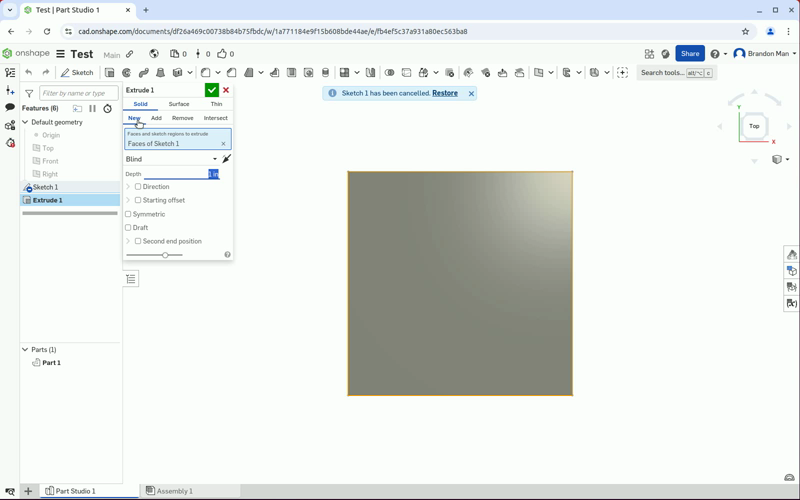
text(-7.462)
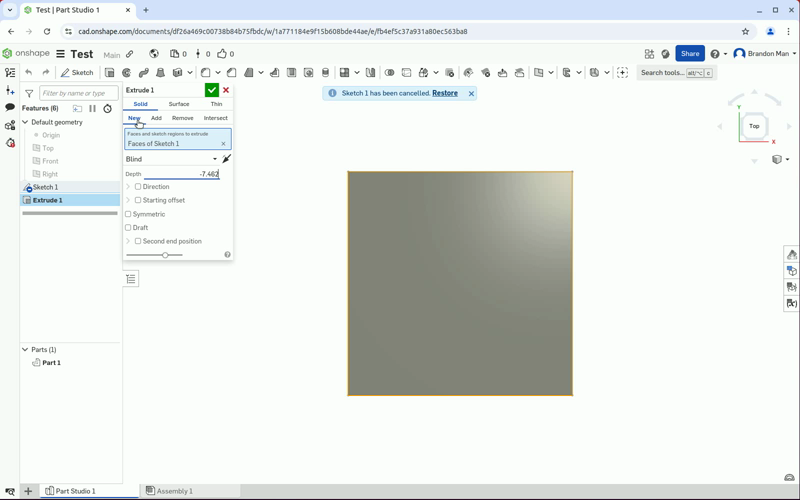
key(enter)
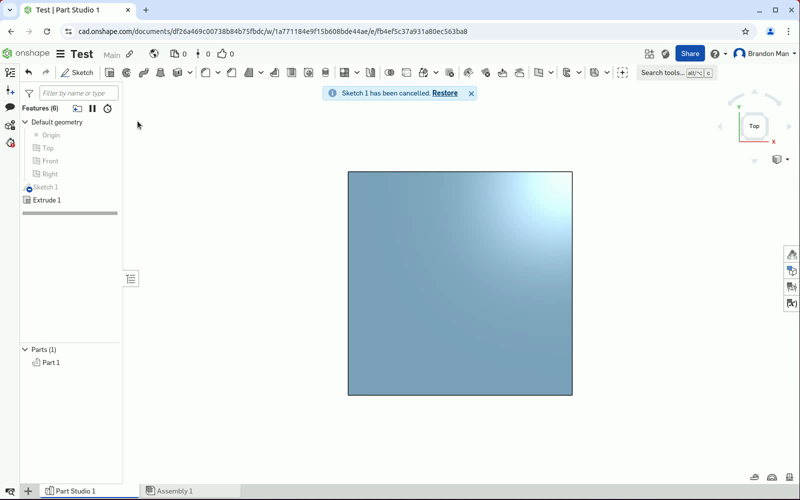
key(shift+h)
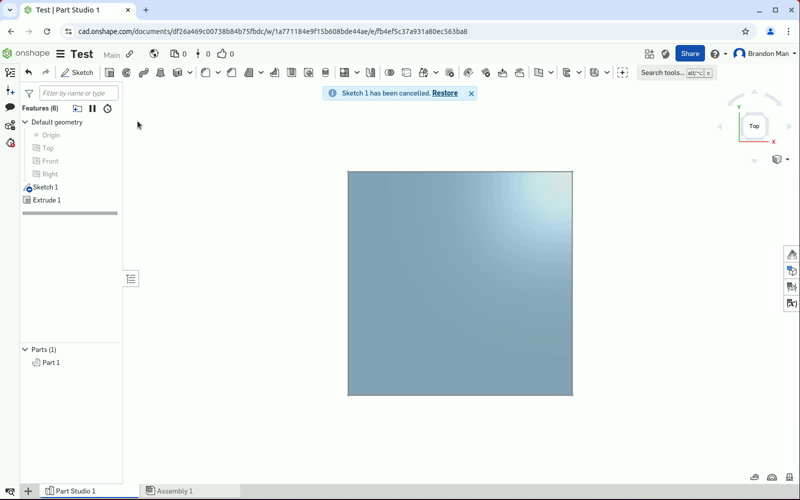
key(shift+h)
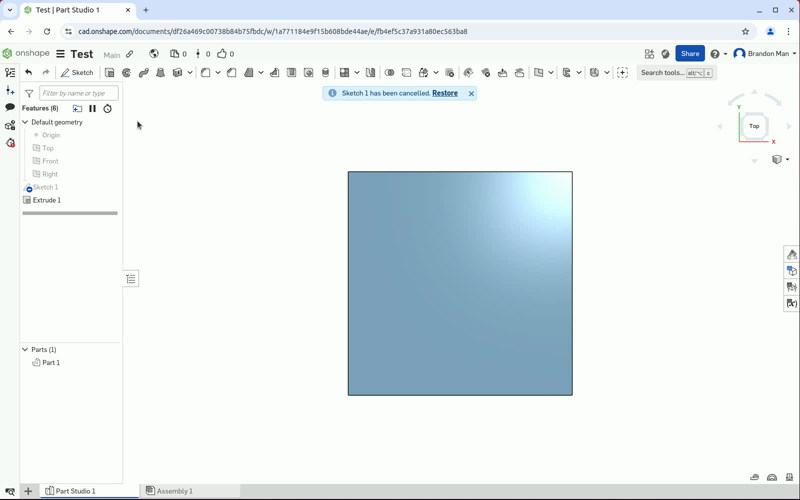
mouse_move(73, 189)
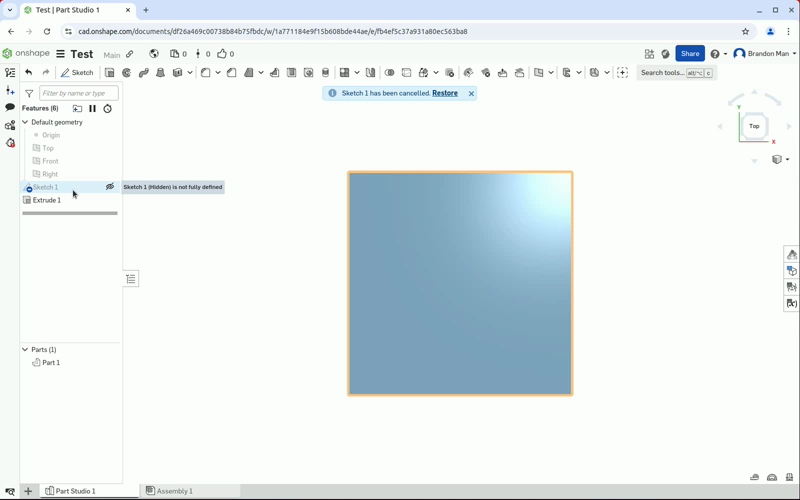
click(73, 189)
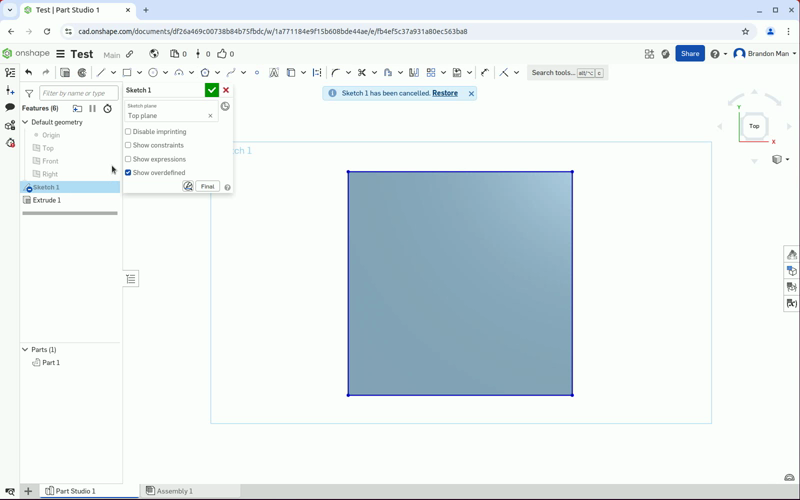
mouse_move(229, 92)
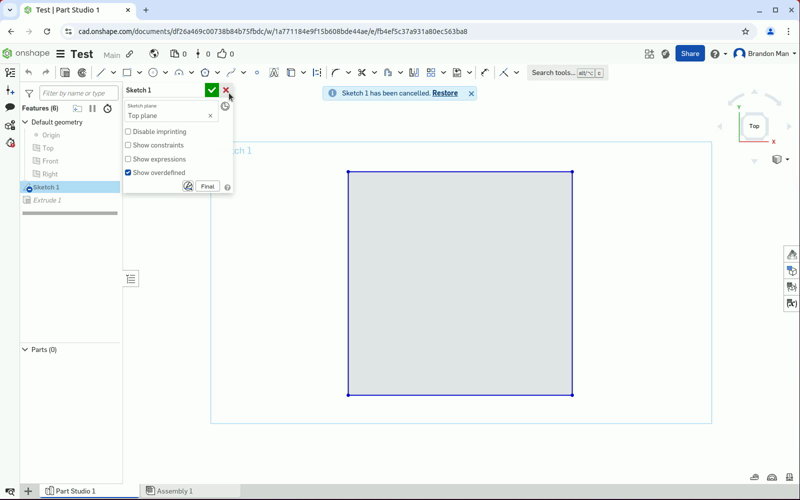
click(229, 92)
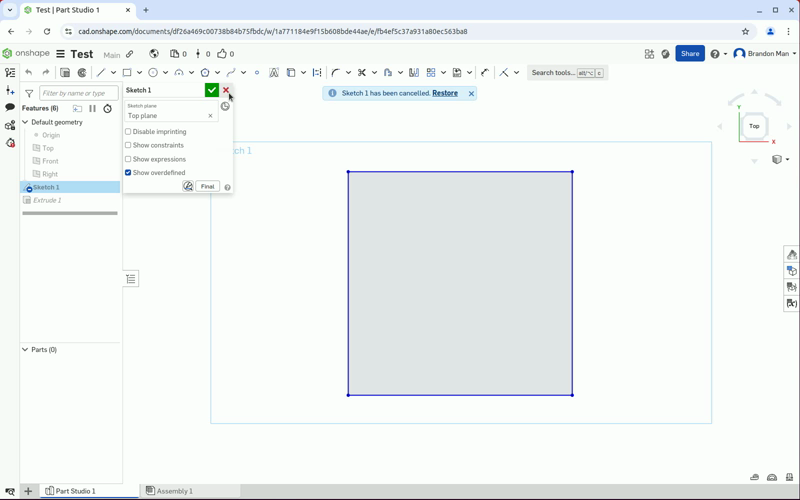
key(shift+s)
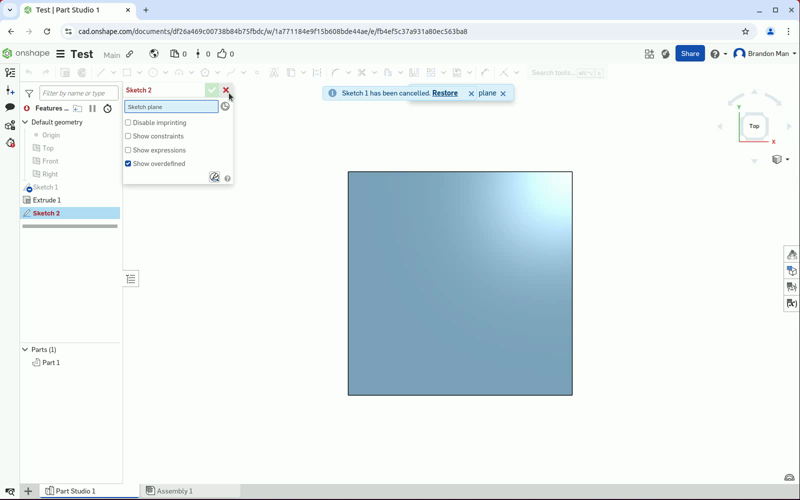
mouse_move(73, 150)
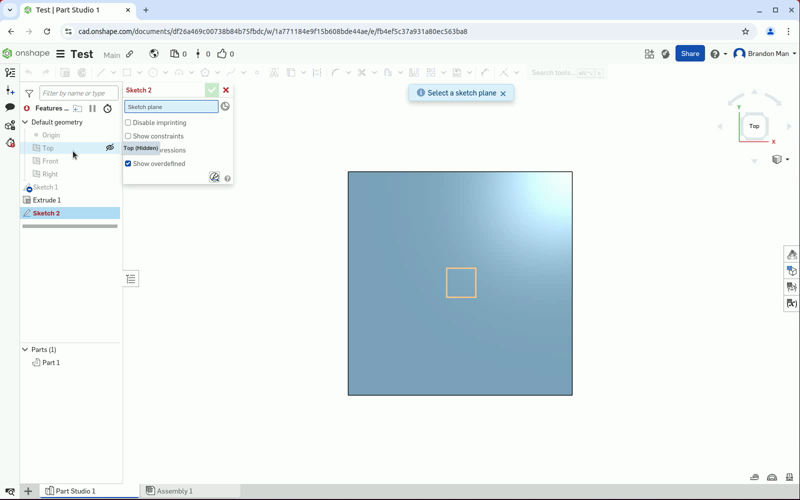
click(73, 150)
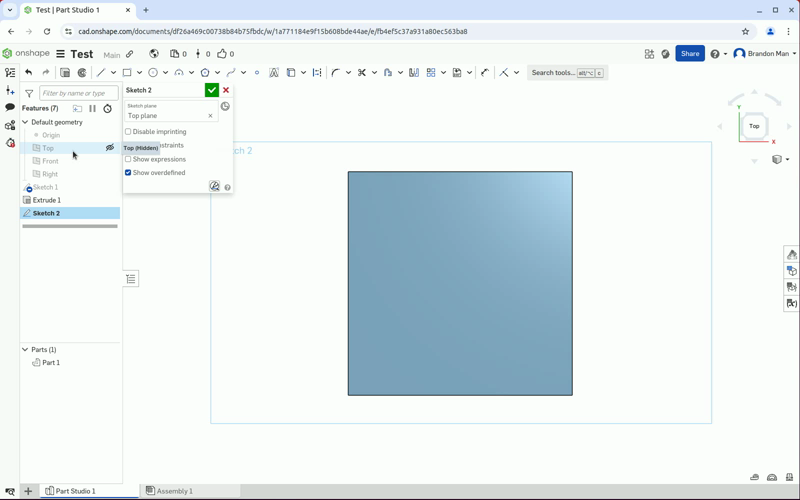
mouse_move(73, 352)
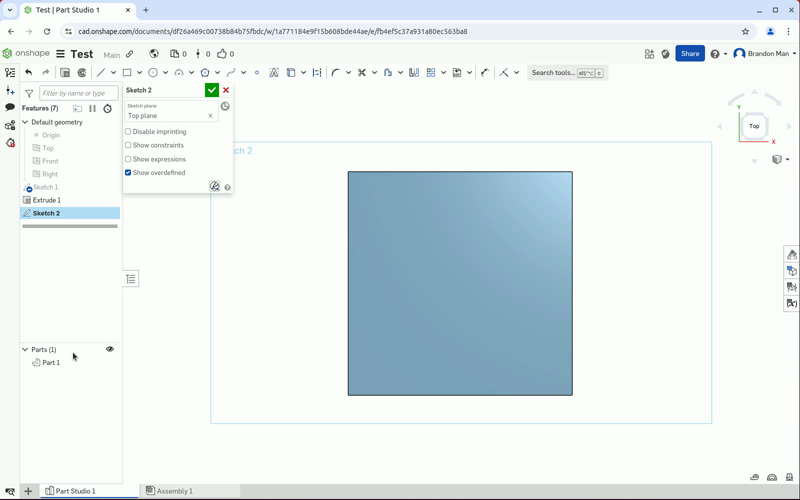
key(y)
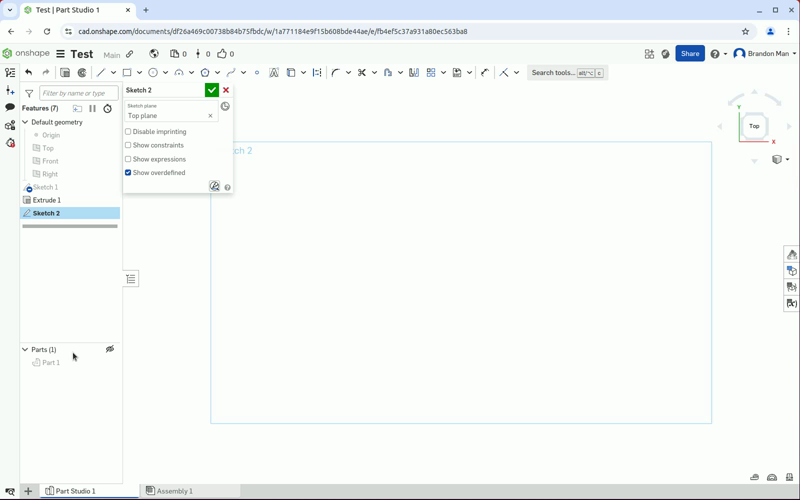
key(c)
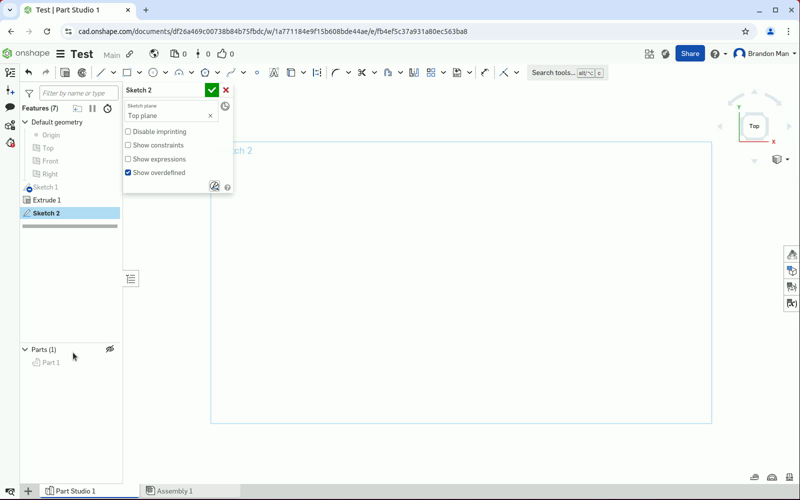
key_down(shift)
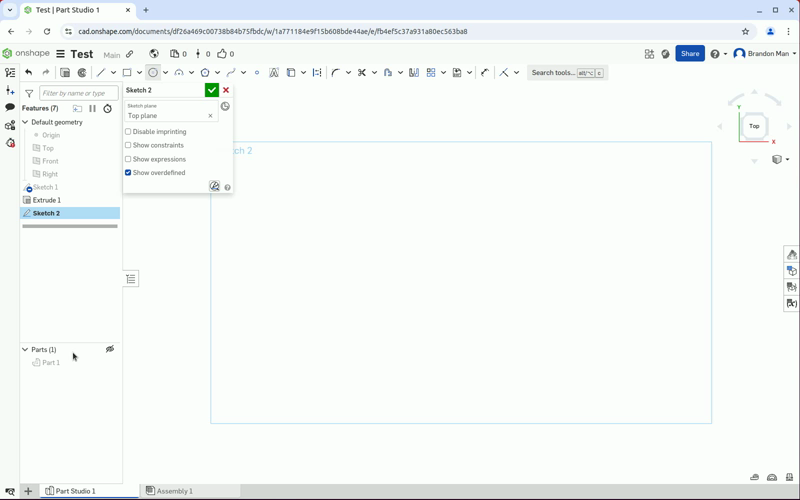
mouse_move(461, 282)
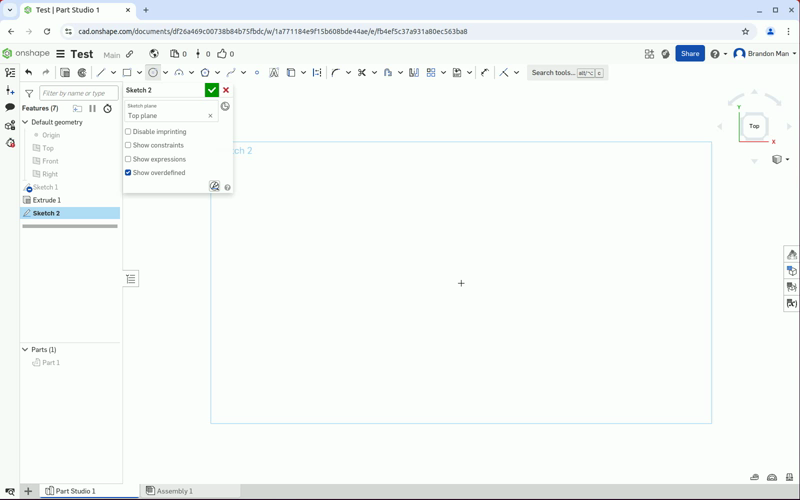
click(461, 282)
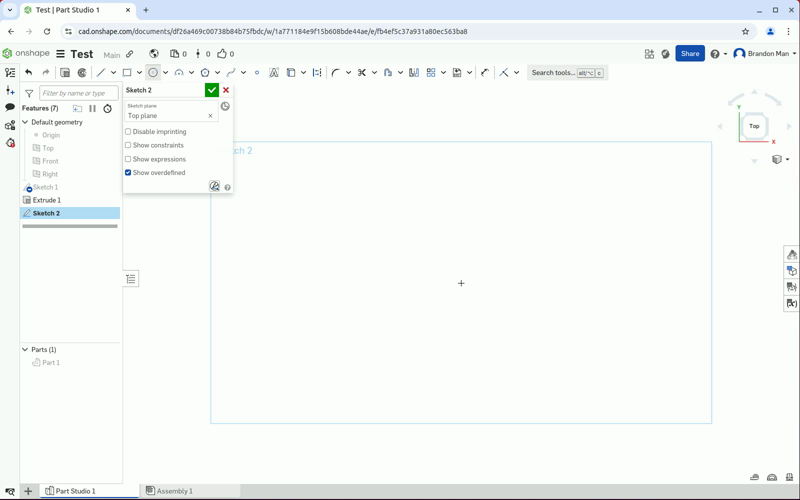
key_up(shift)
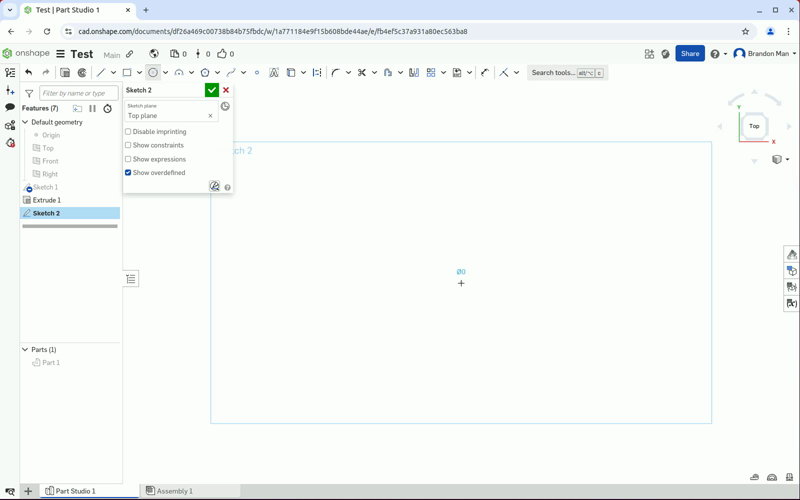
mouse_move(484, 282)
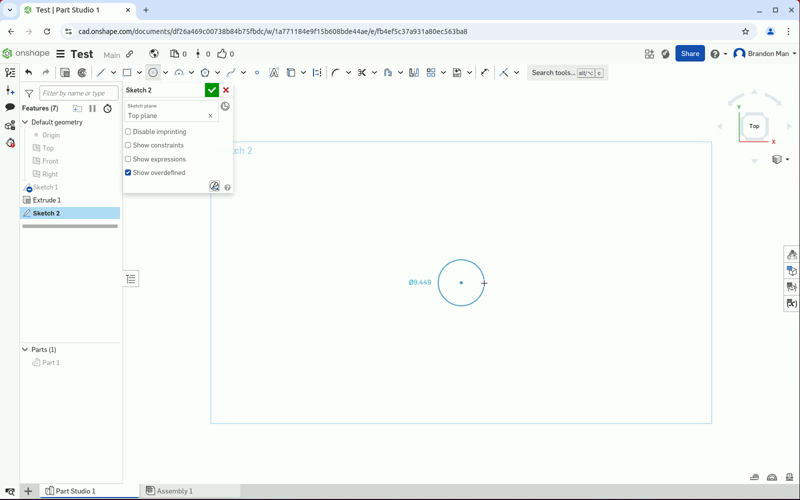
click(484, 282)
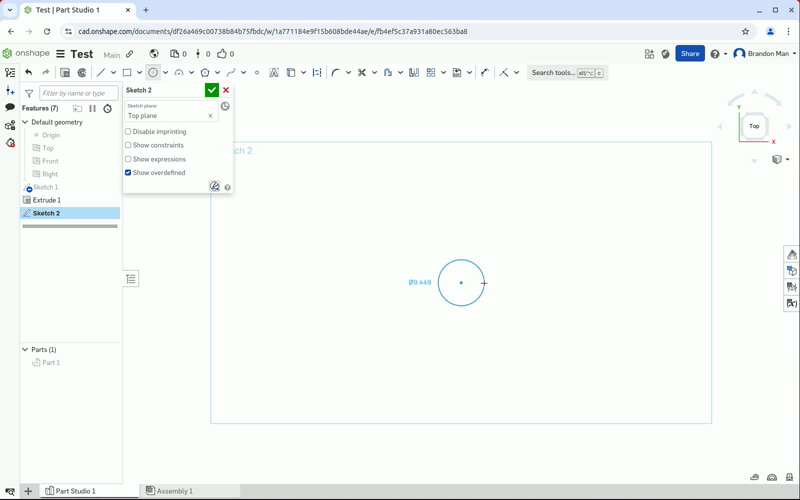
key(esc)
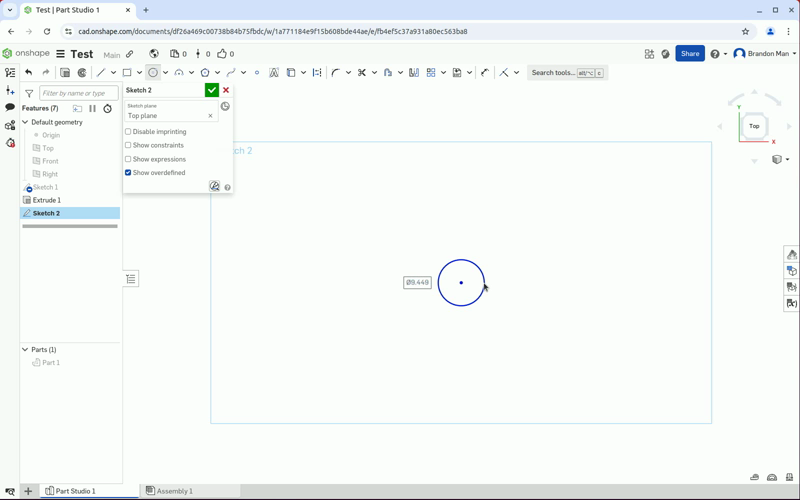
mouse_move(468, 274)
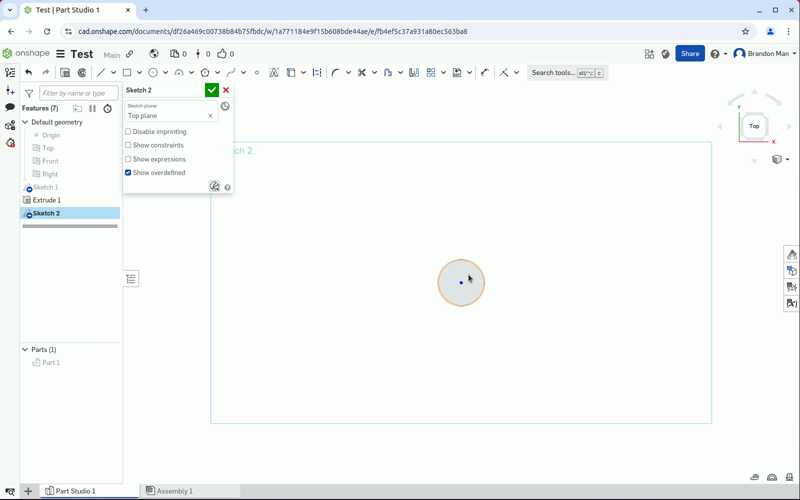
scroll(6)
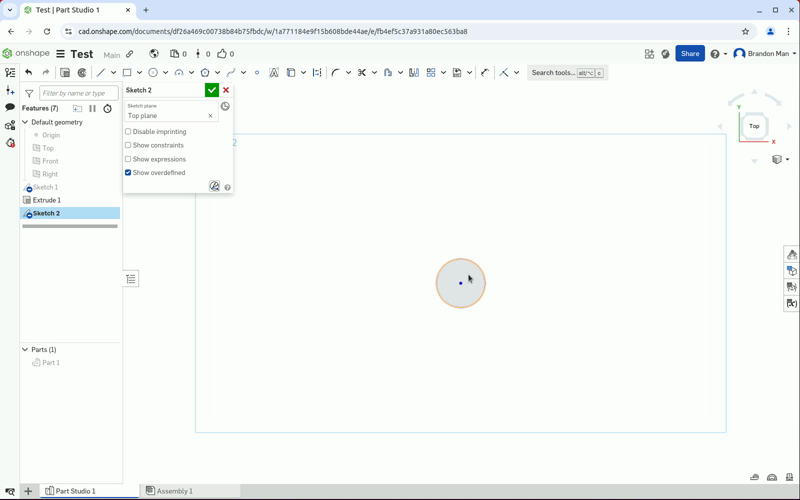
scroll(6)
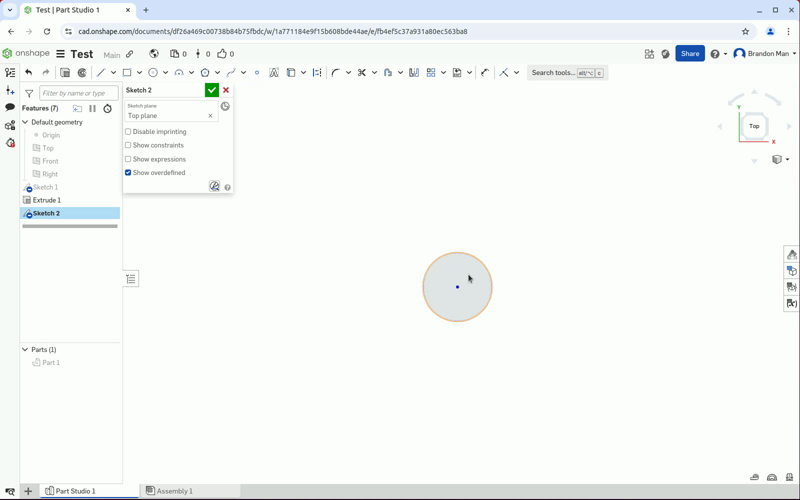
scroll(6)
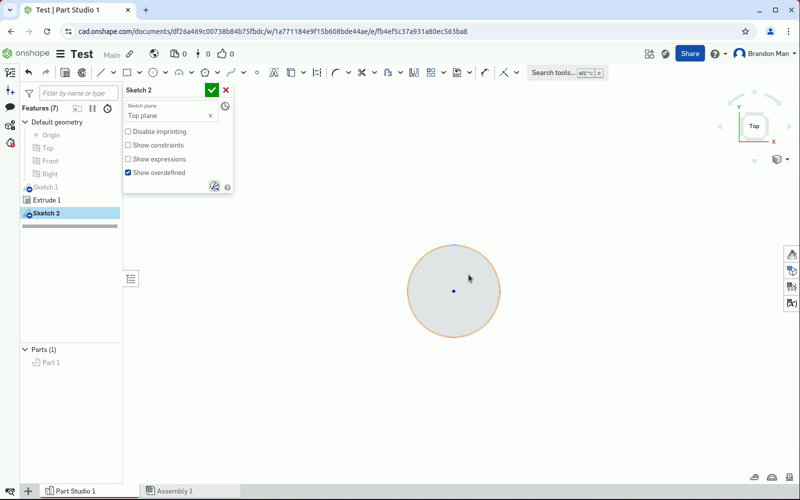
scroll(6)
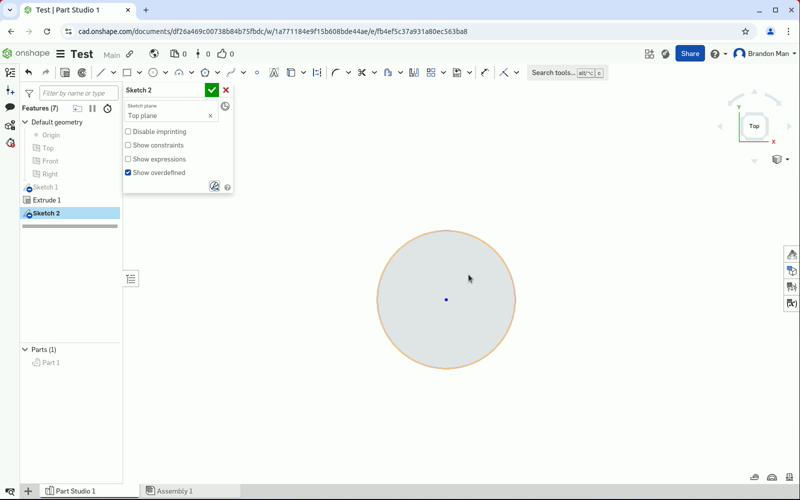
scroll(6)
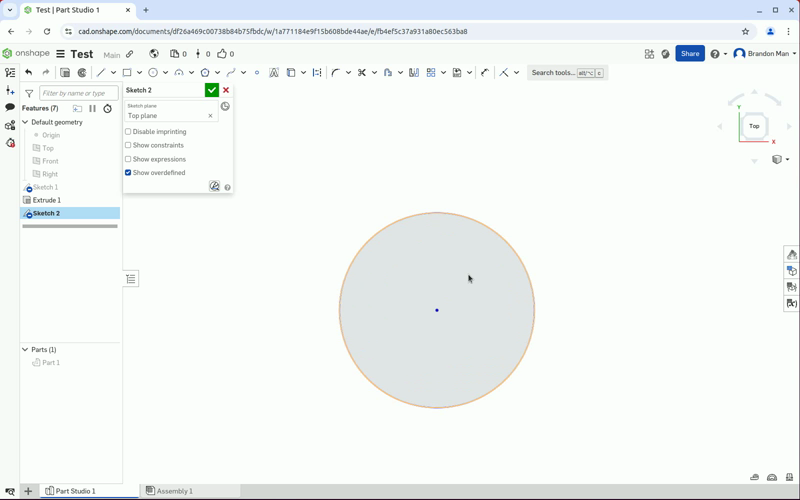
scroll(6)
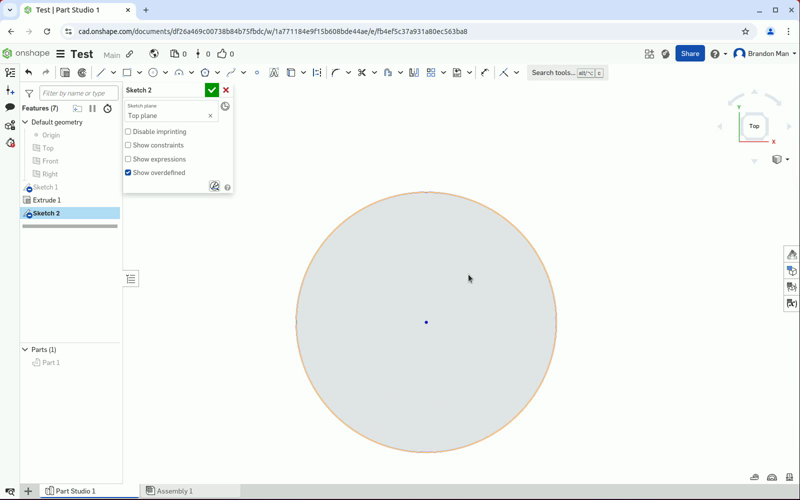
scroll(6)
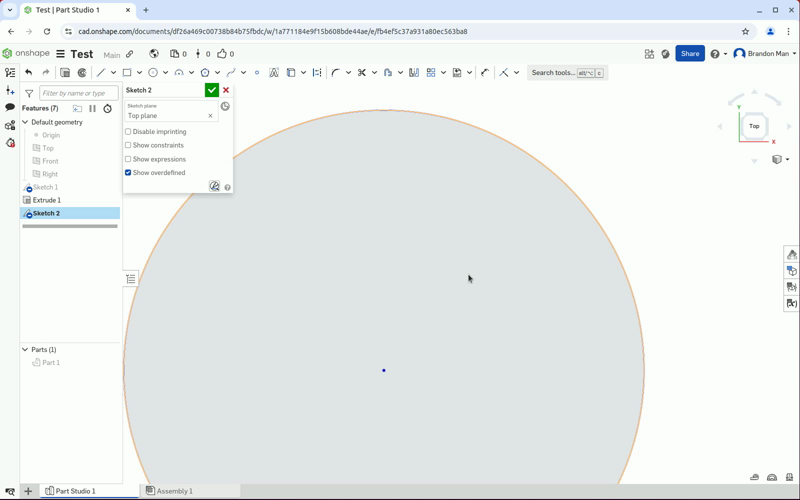
click(468, 274)
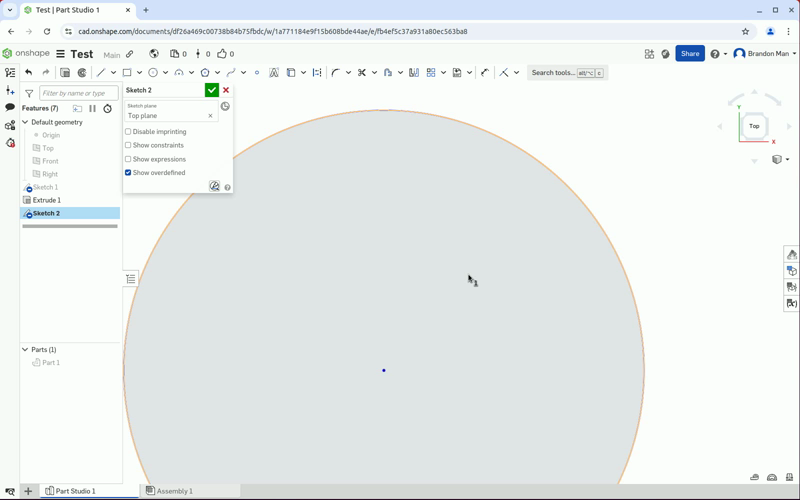
scroll(-6)
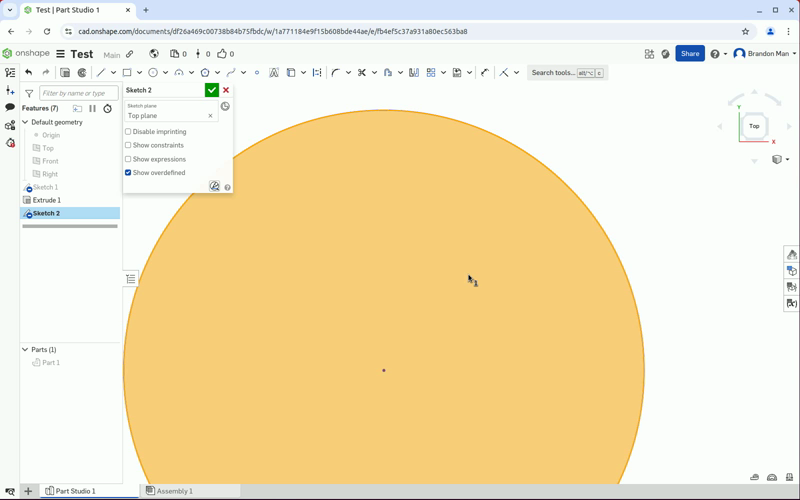
scroll(-6)
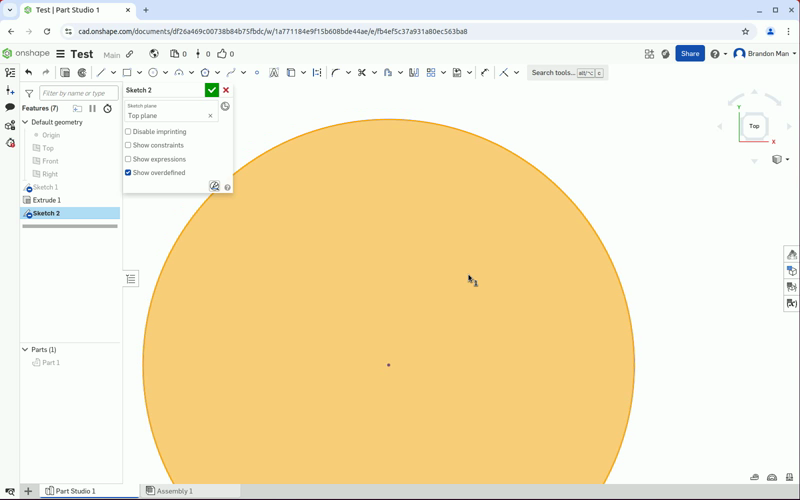
scroll(-6)
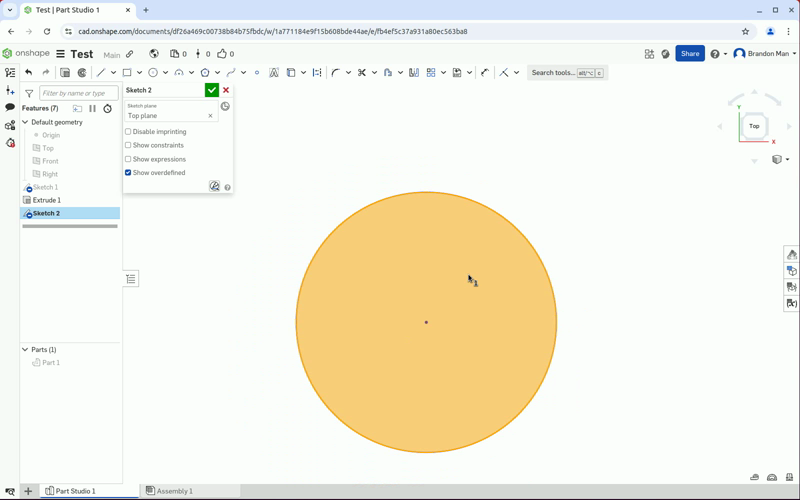
scroll(-6)
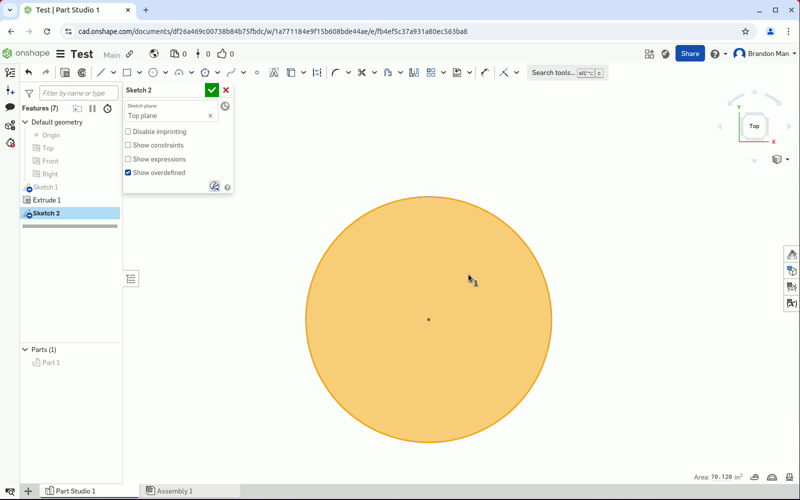
scroll(-6)
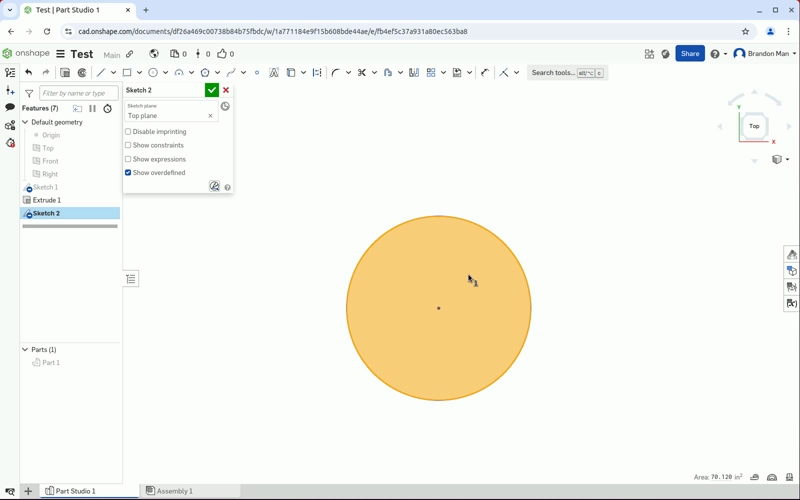
scroll(-6)
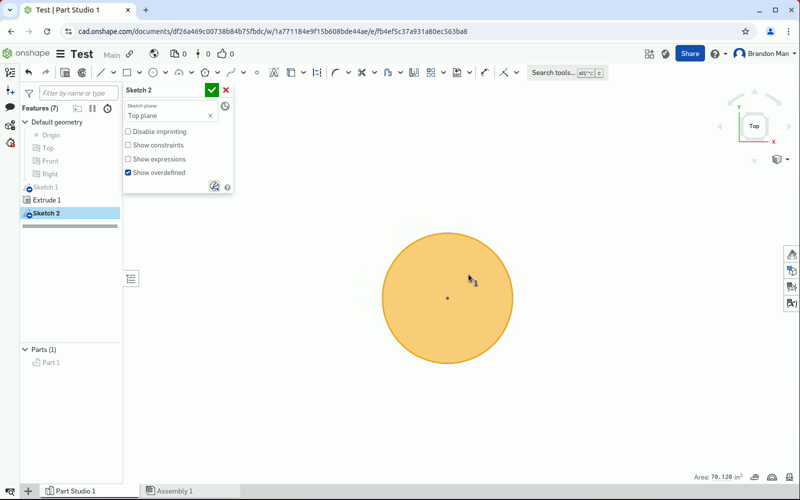
scroll(-6)
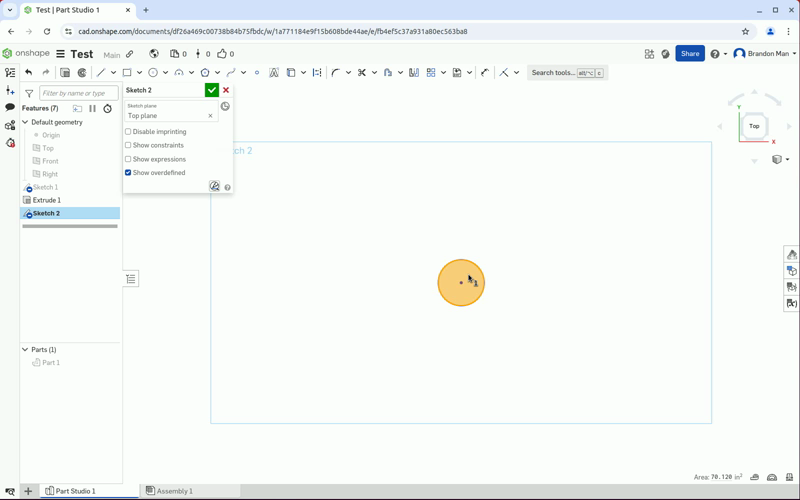
mouse_move(73, 352)
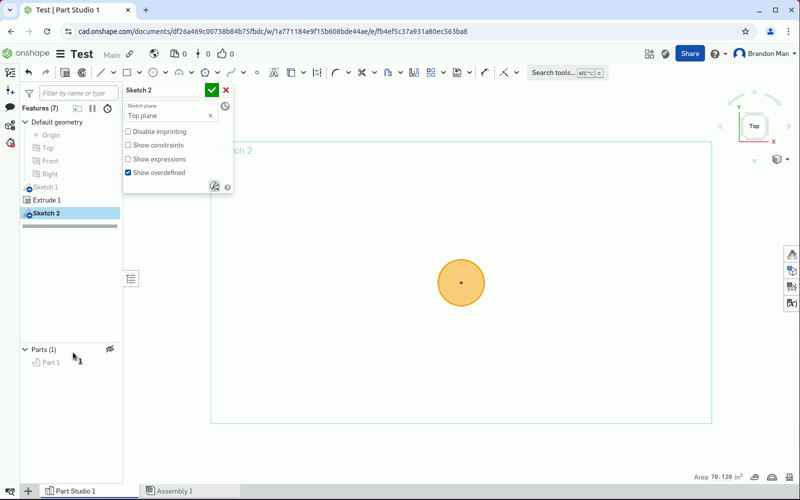
key(shift+y)
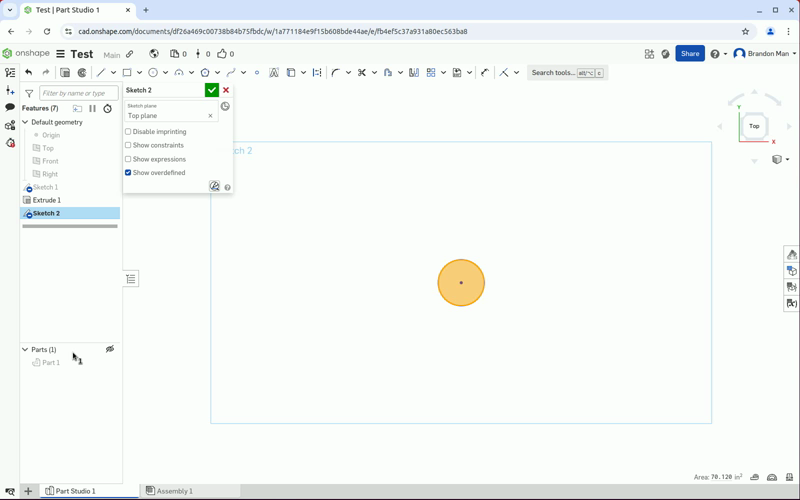
key(shift+e)
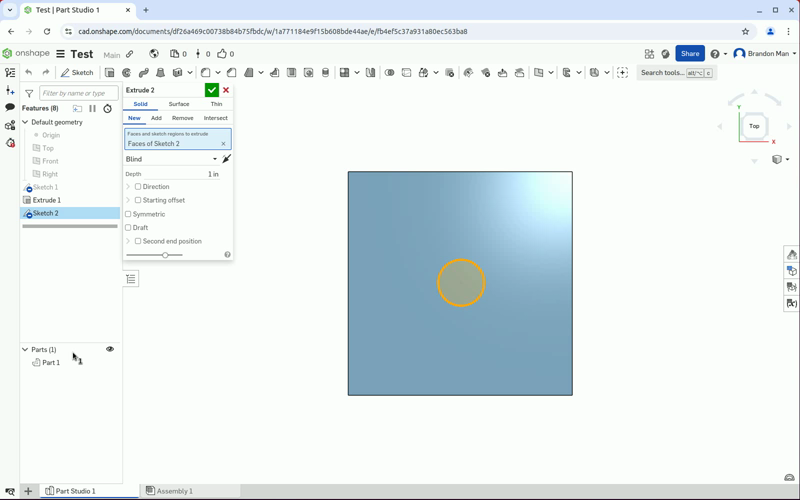
mouse_move(143, 106)
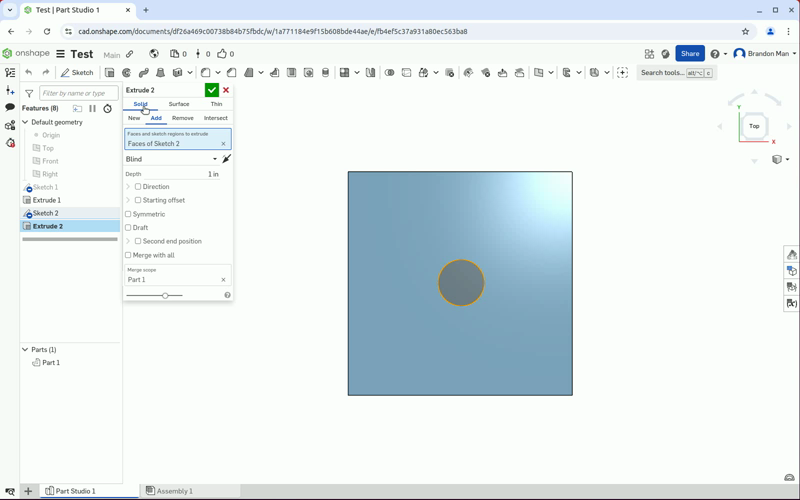
click(143, 106)
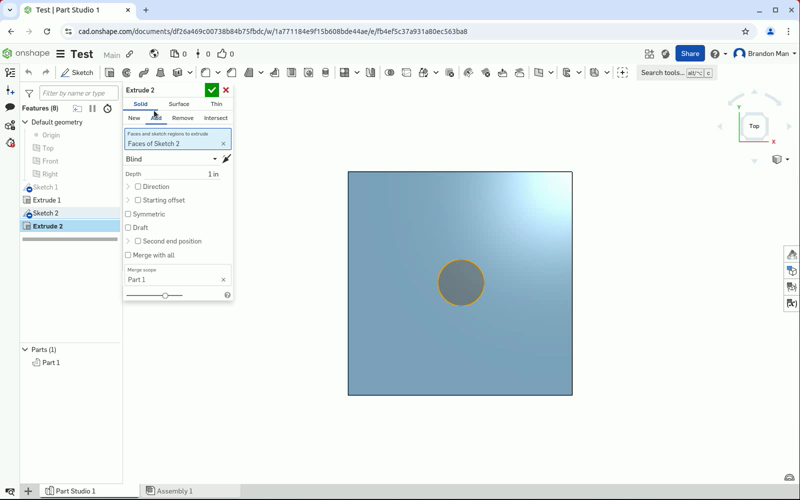
mouse_move(186, 120)
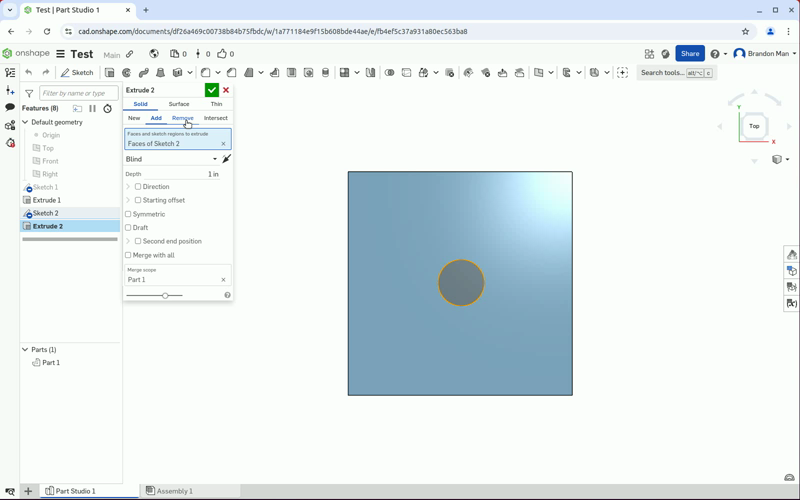
click(186, 120)
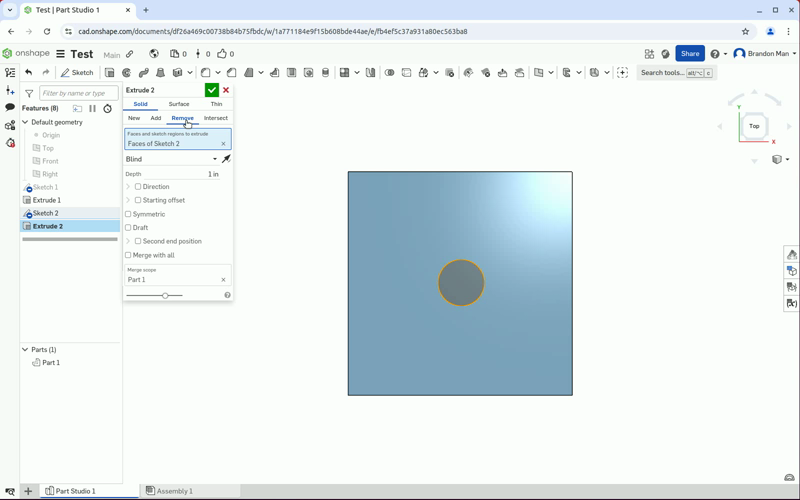
key(tab, 4)
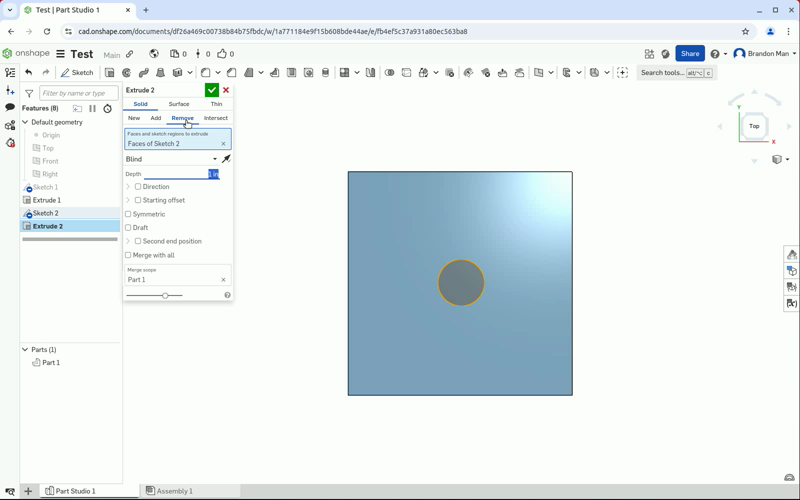
text(1.926)
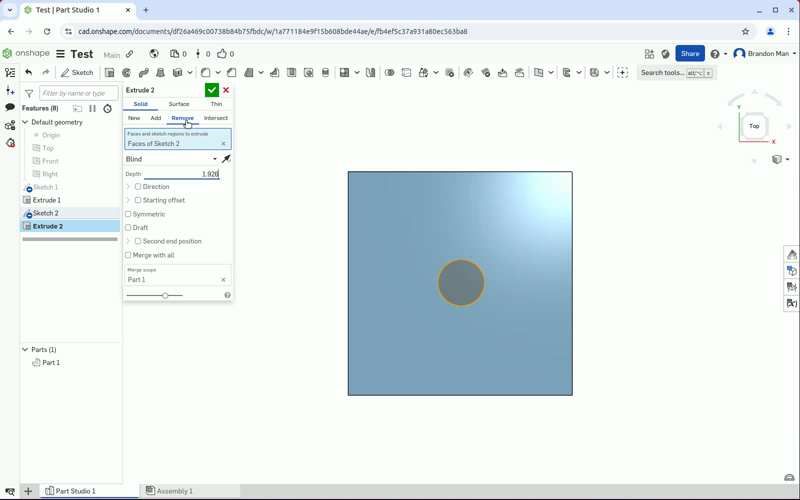
key(tab, 6)
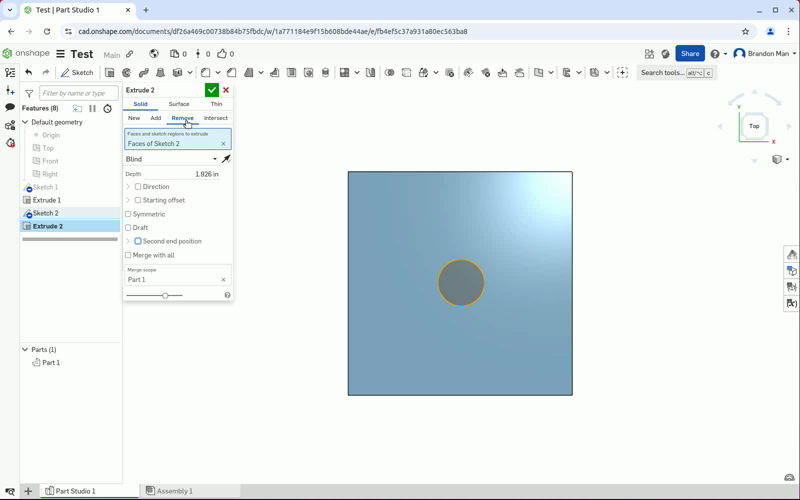
key(space)
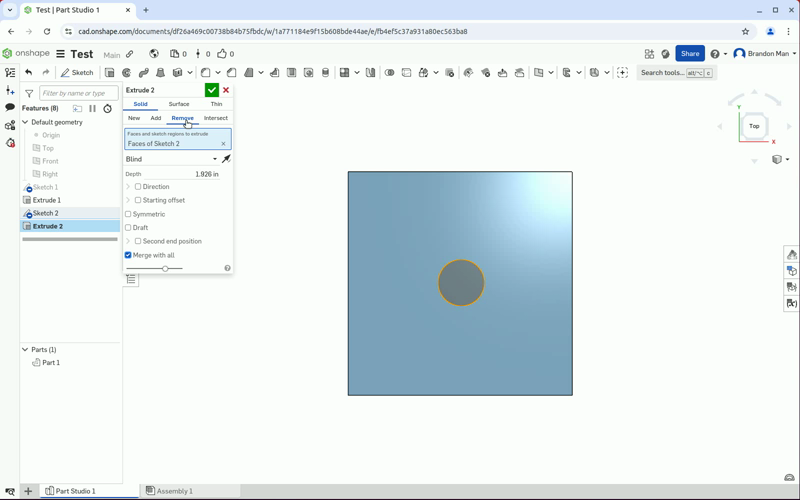
key(enter)
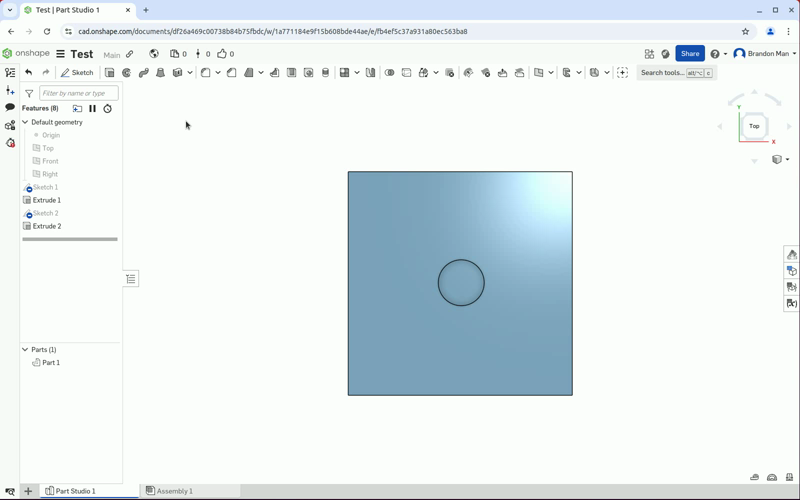
key(shift+h)
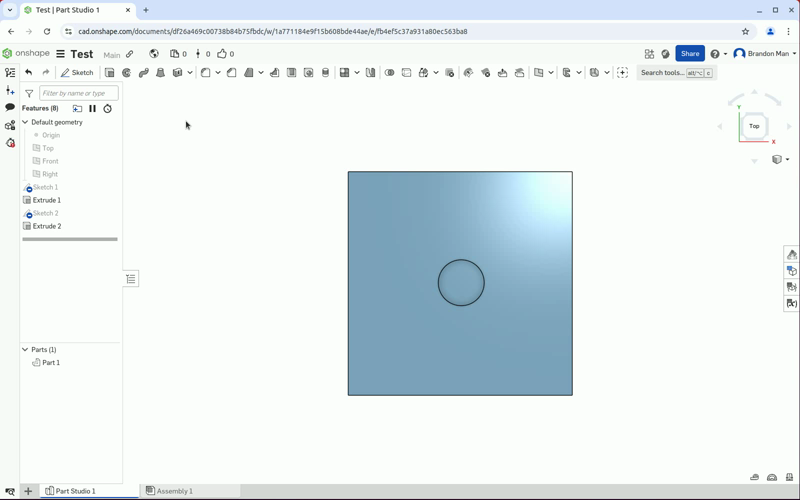
key(shift+h)
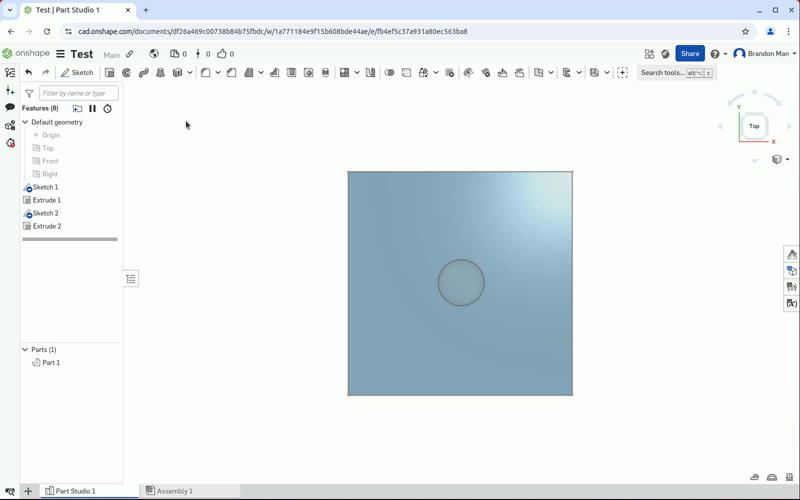
key(shift+7)
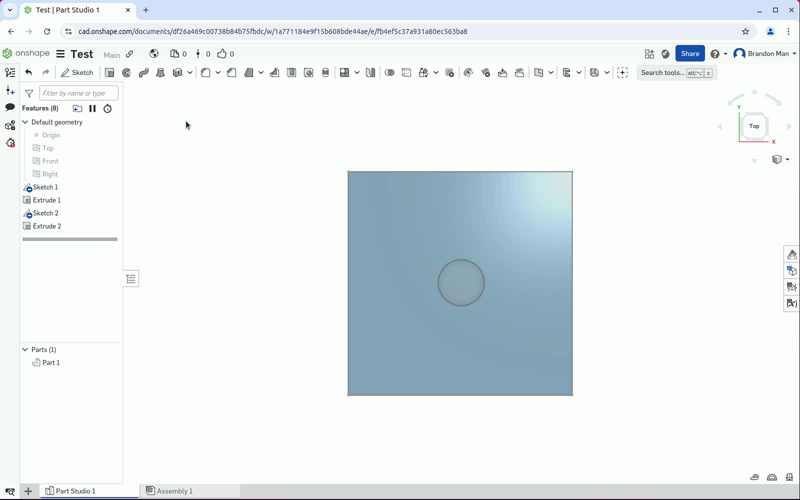
key(up, 3)
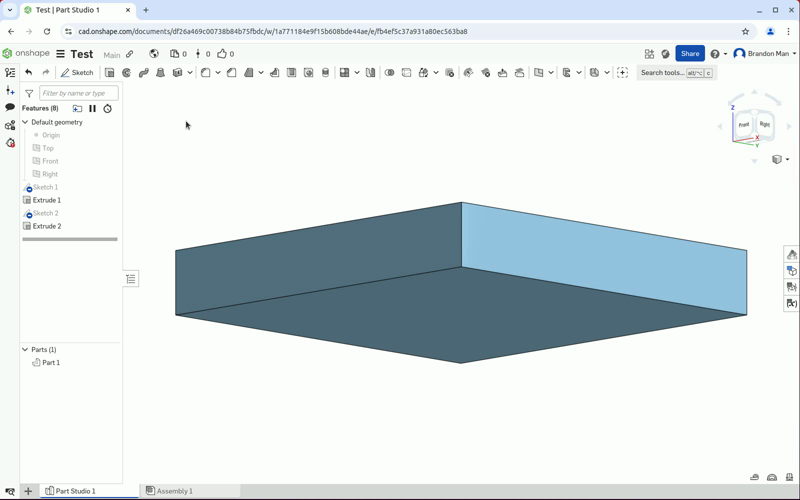
key(left, 3)
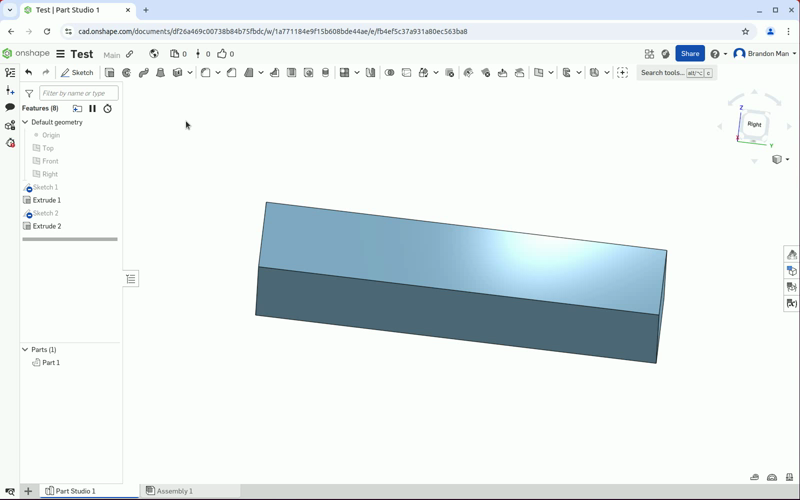
key(right, 3)
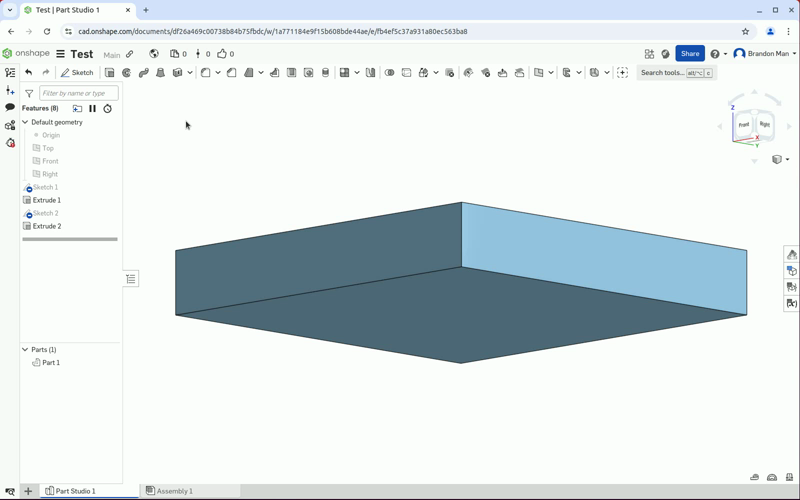
key(down, 3)
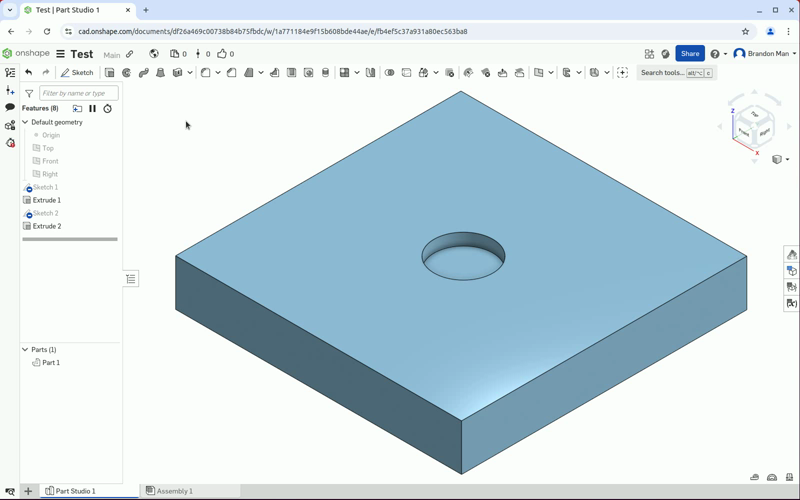
mouse_move(73, 189)
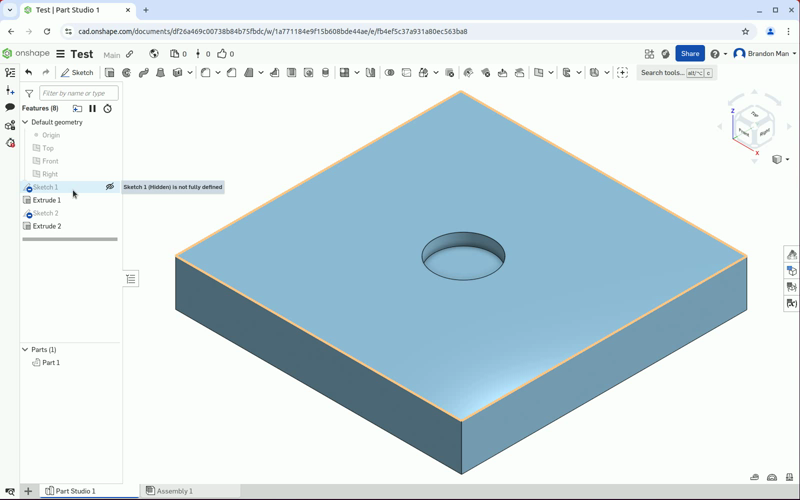
click(73, 189)